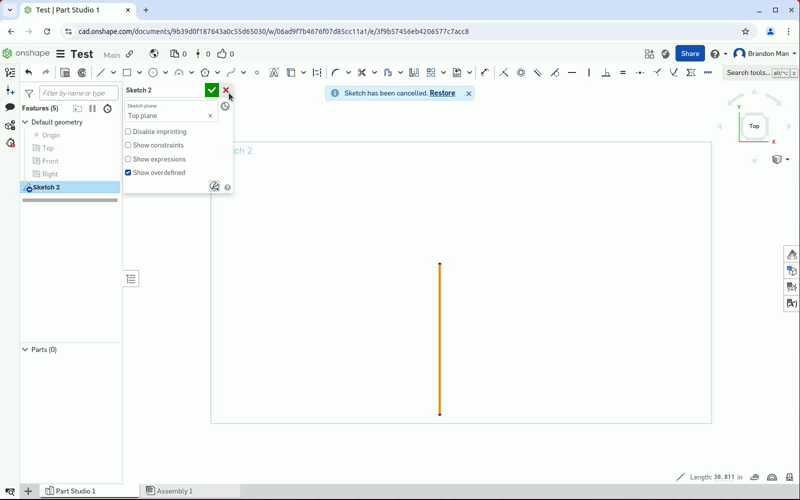
key(shift+h)
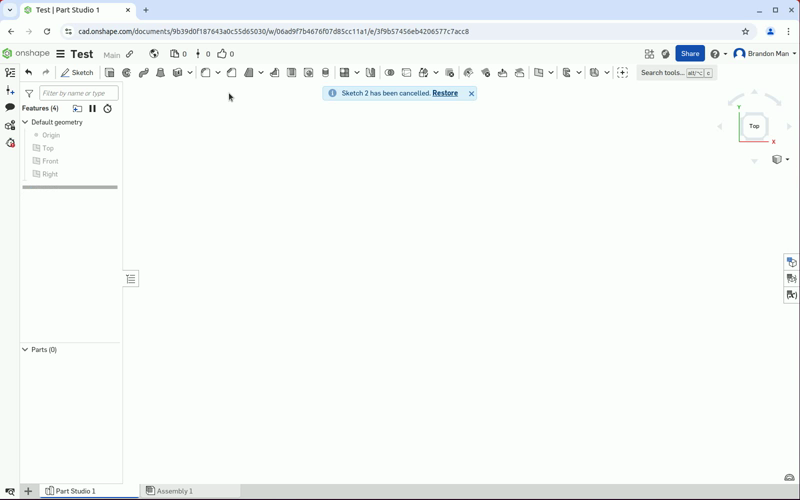
mouse_move(73, 352)
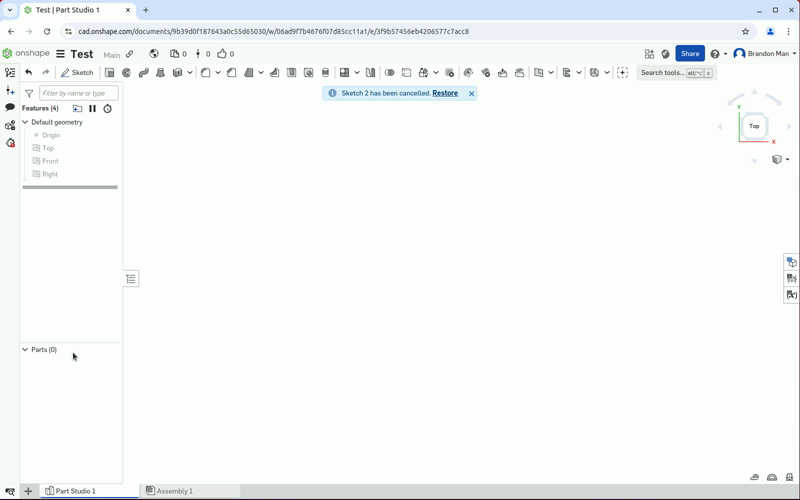
key(y)
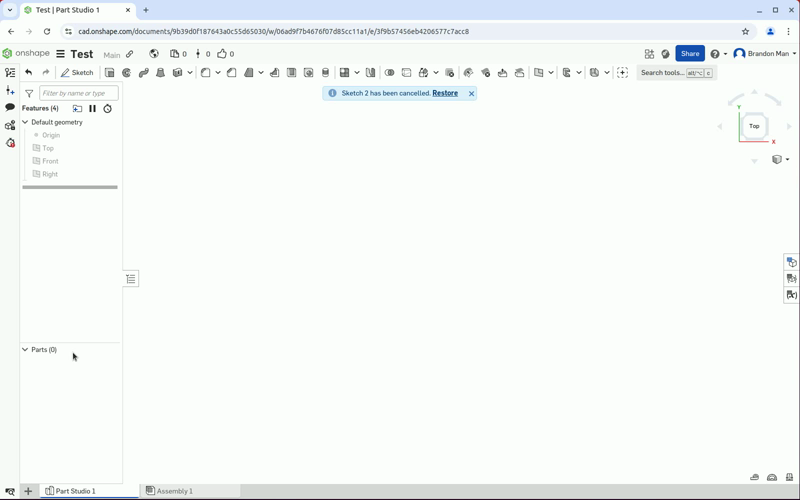
key(shift+p)
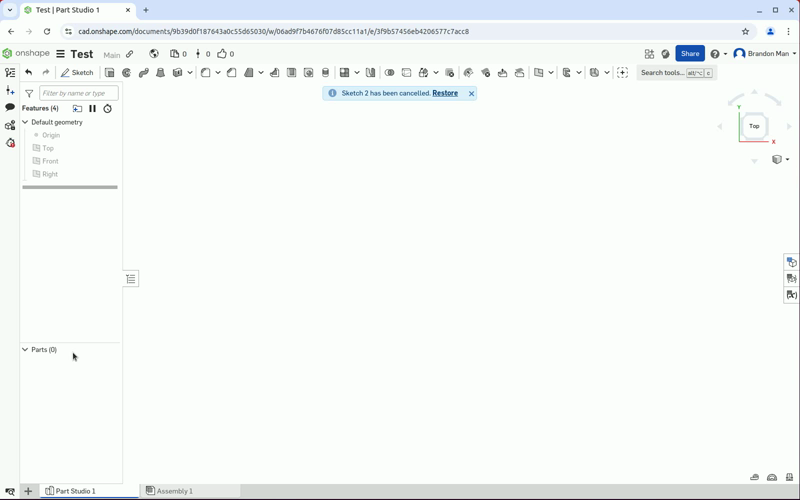
key(space)
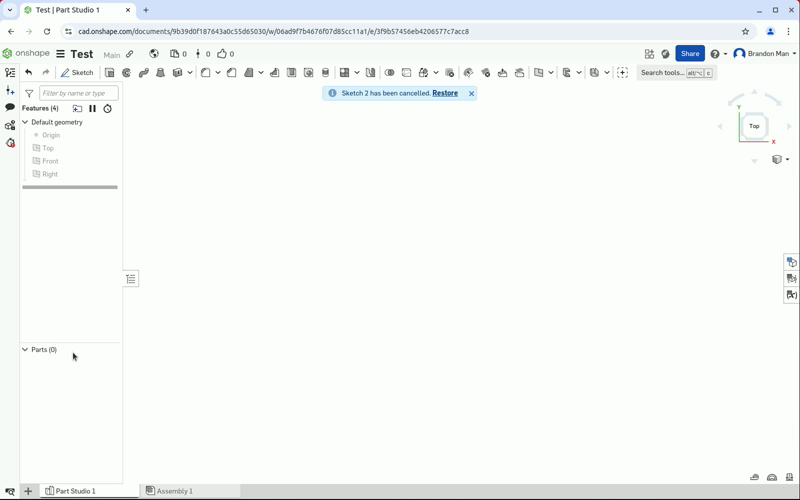
key_down(shift)
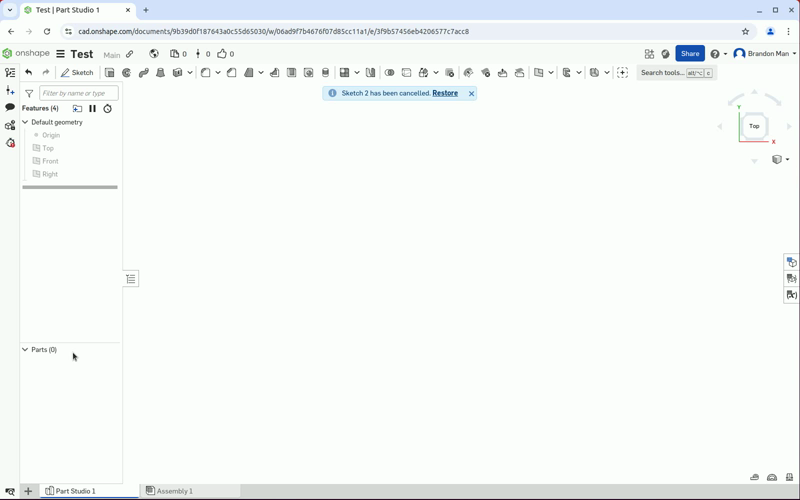
key(up)
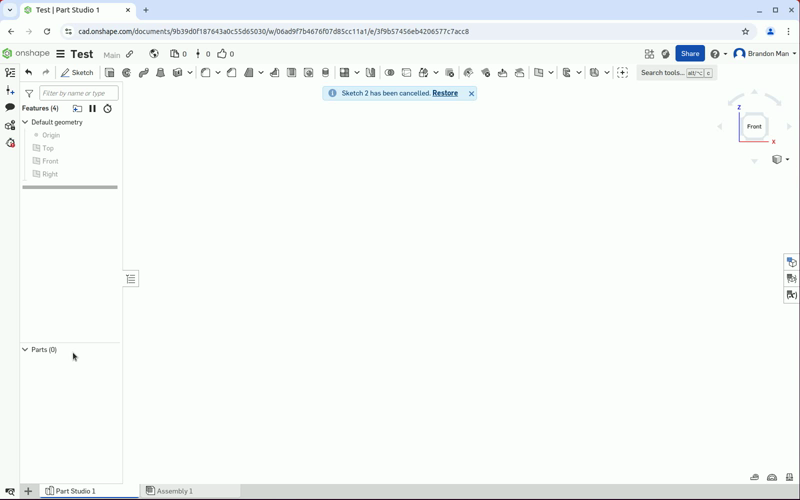
key_up(shift)
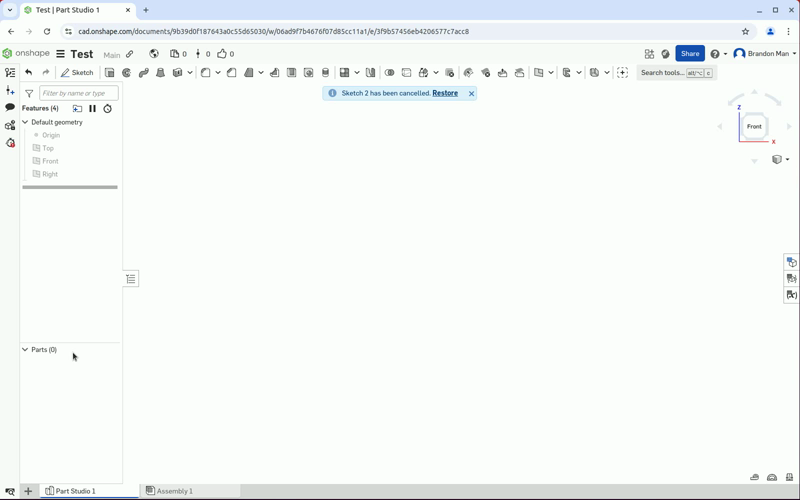
mouse_move(73, 352)
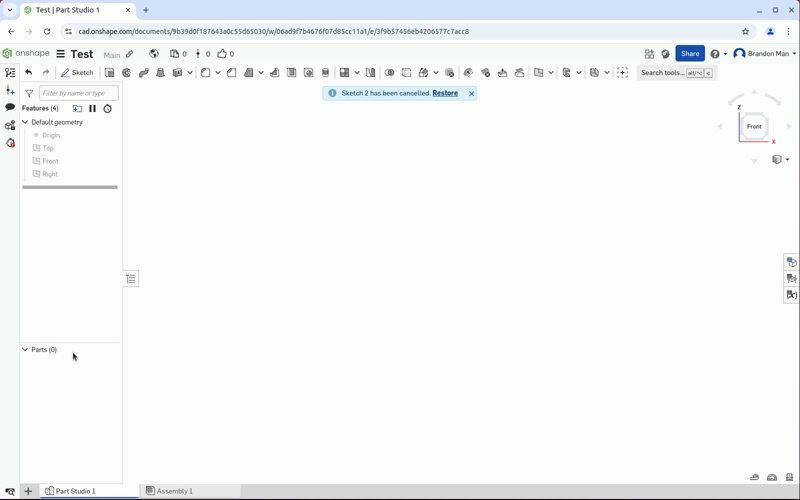
key(shift+y)
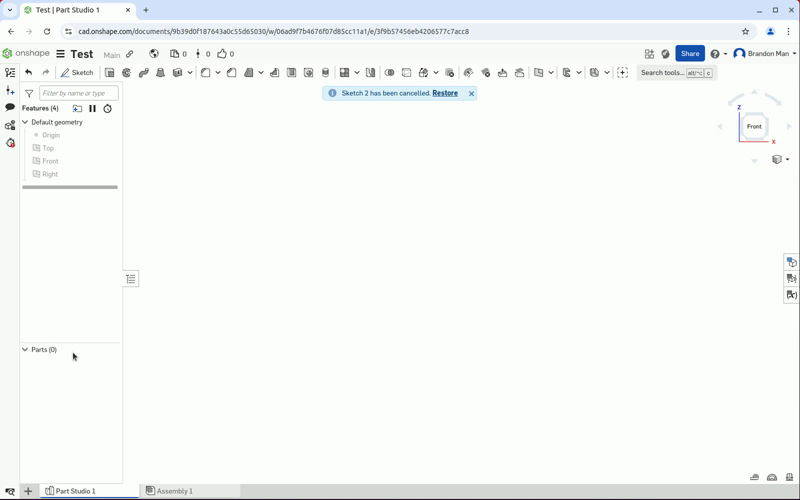
key(shift+s)
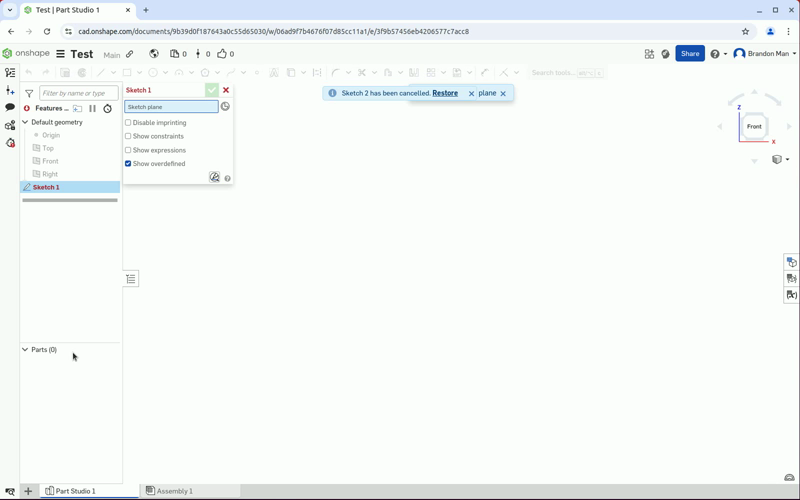
mouse_move(73, 163)
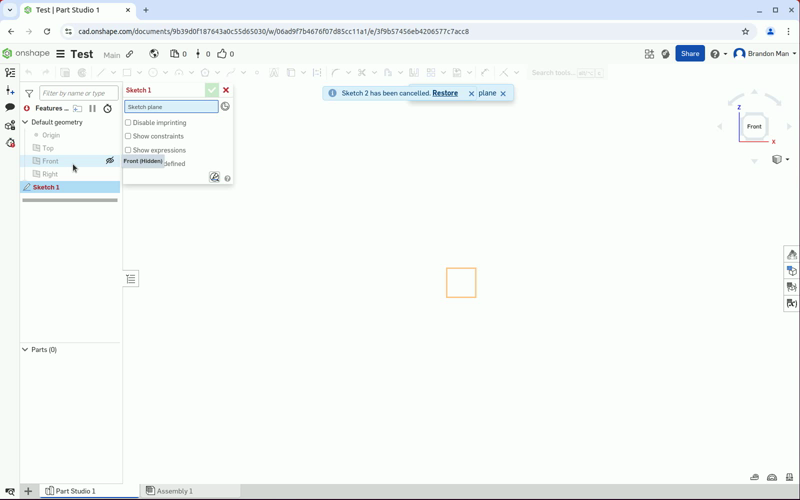
click(73, 163)
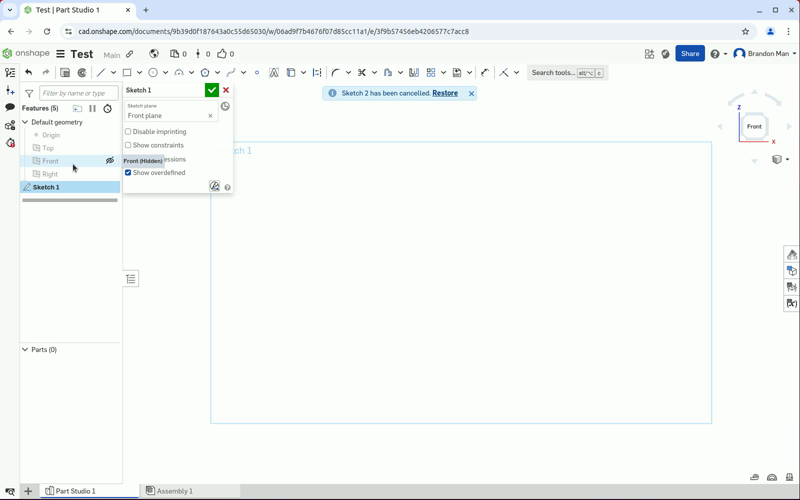
mouse_move(73, 352)
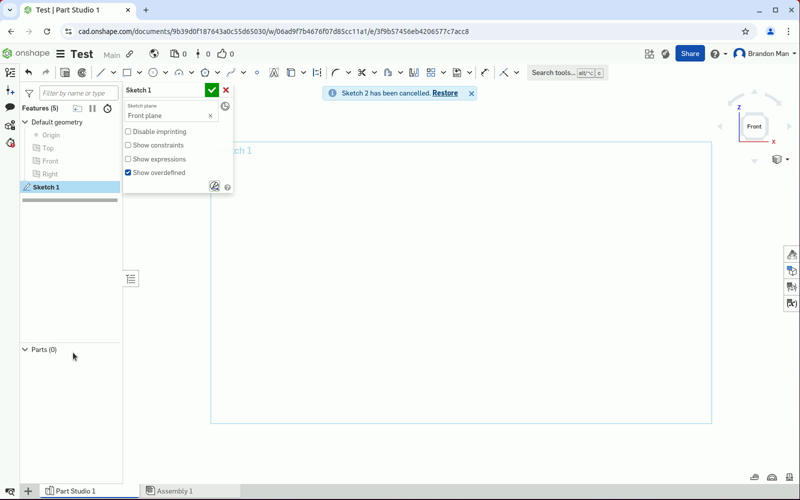
key(y)
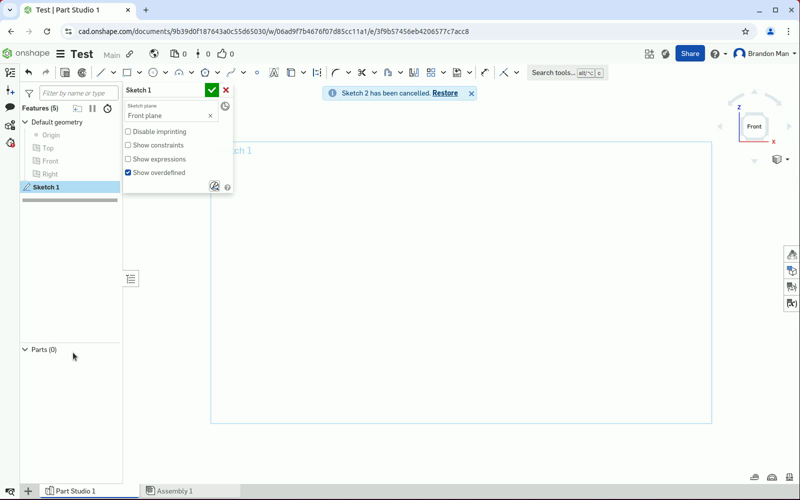
key(c)
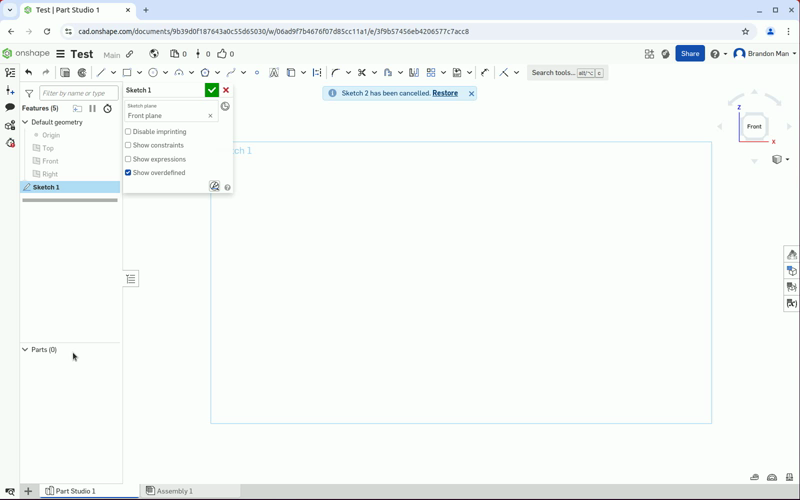
key_down(shift)
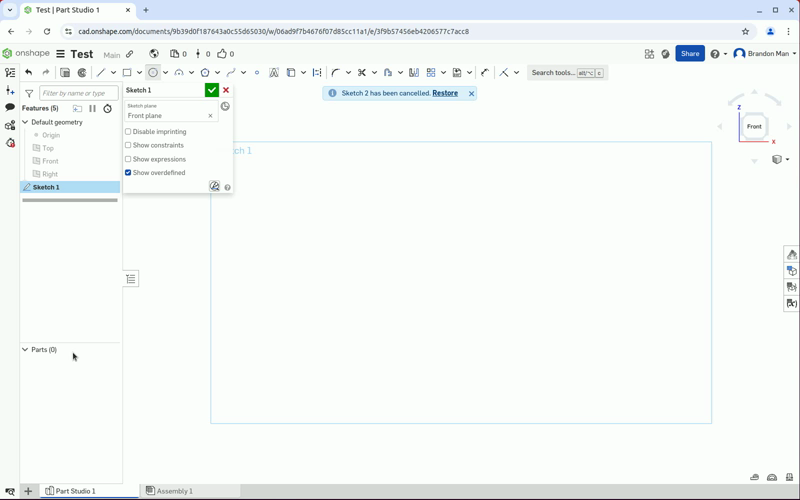
mouse_move(460, 282)
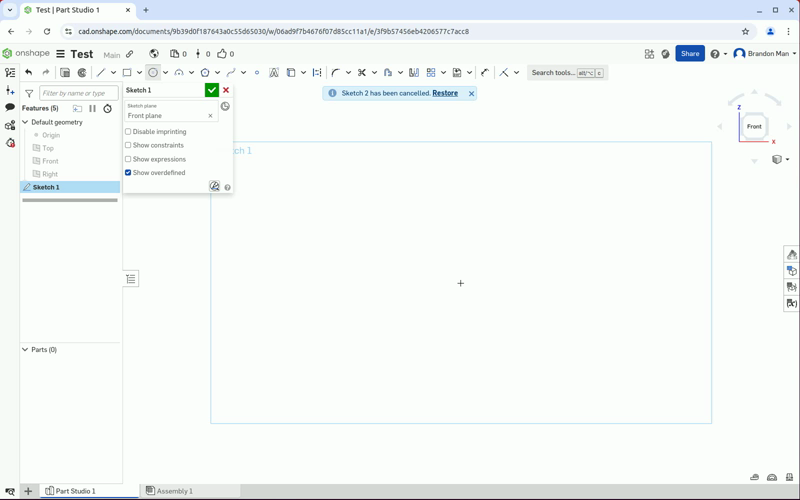
click(460, 282)
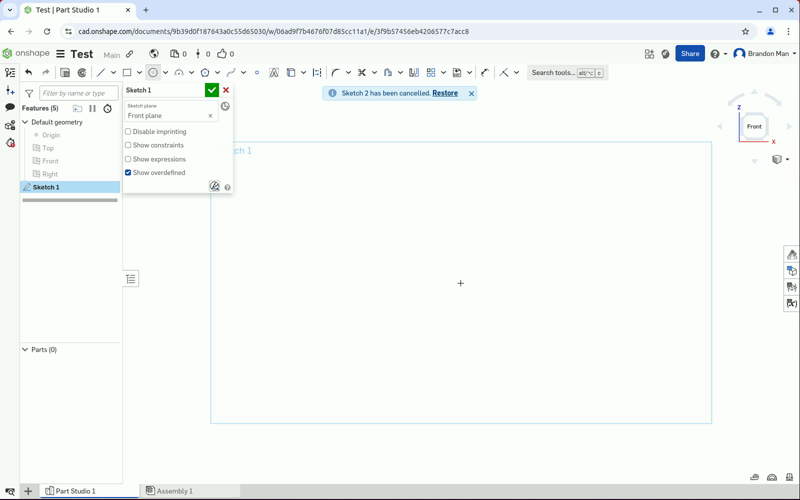
key_up(shift)
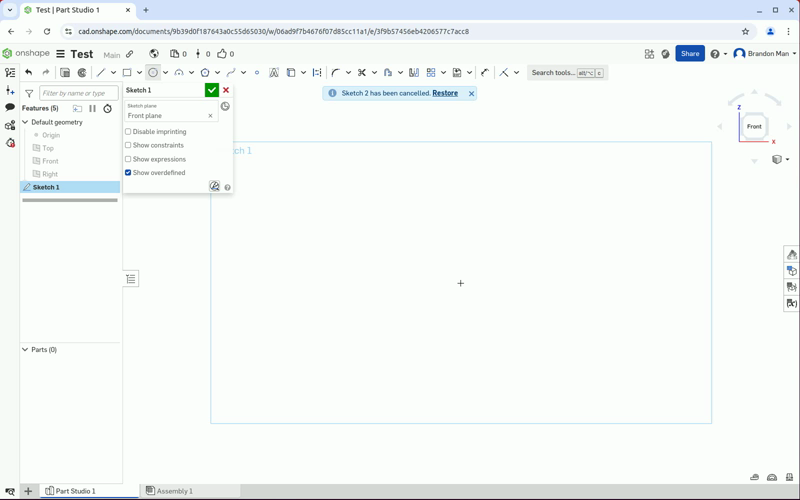
mouse_move(478, 282)
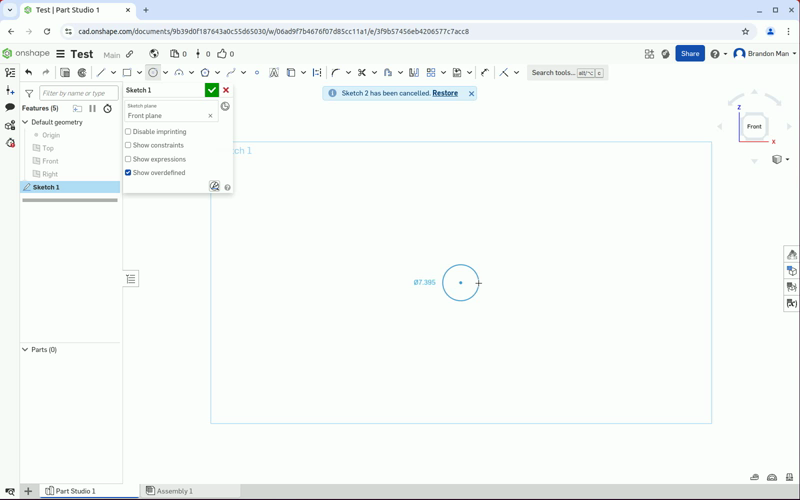
click(478, 282)
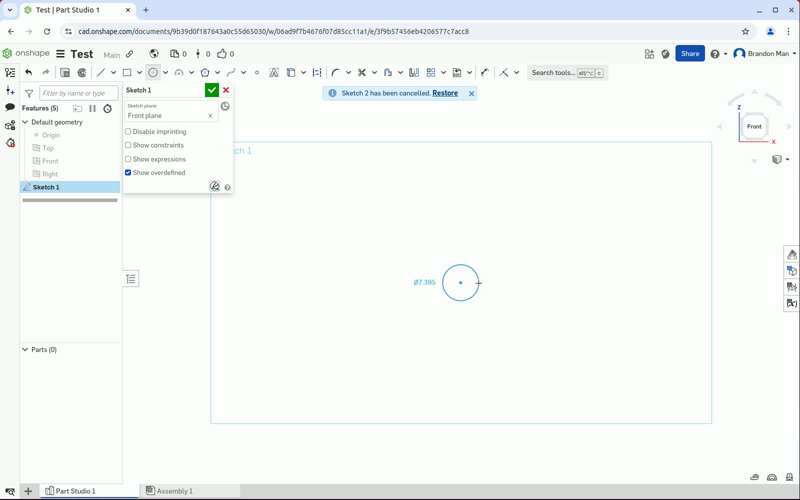
key(esc)
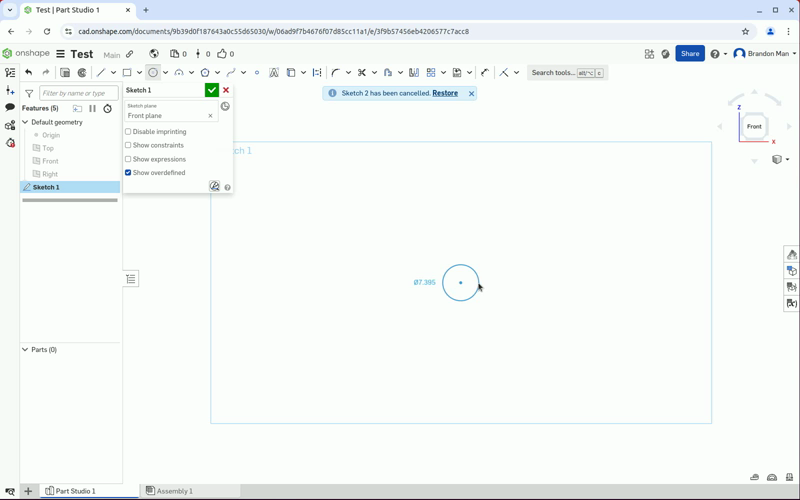
mouse_move(474, 281)
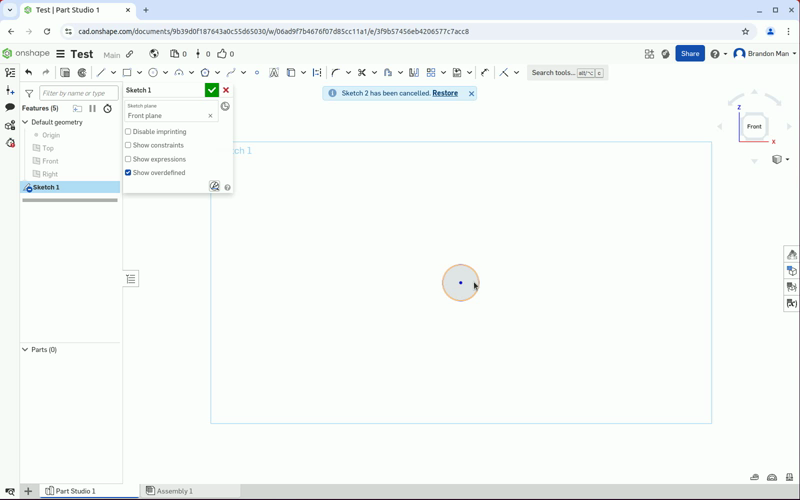
scroll(6)
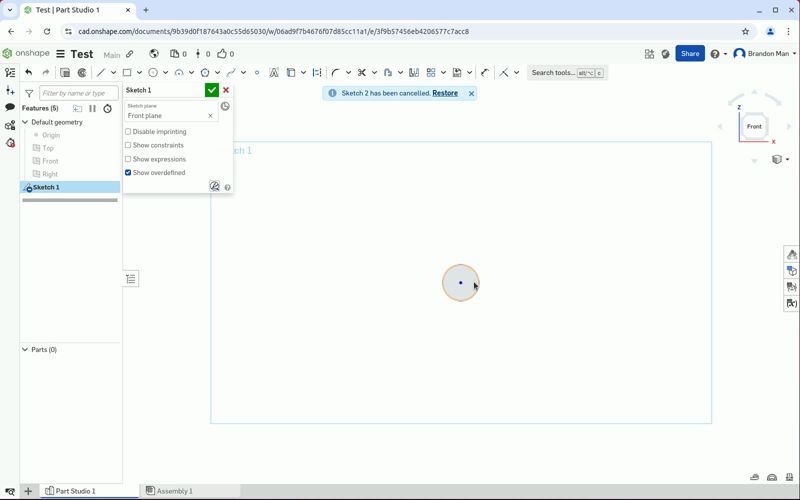
scroll(6)
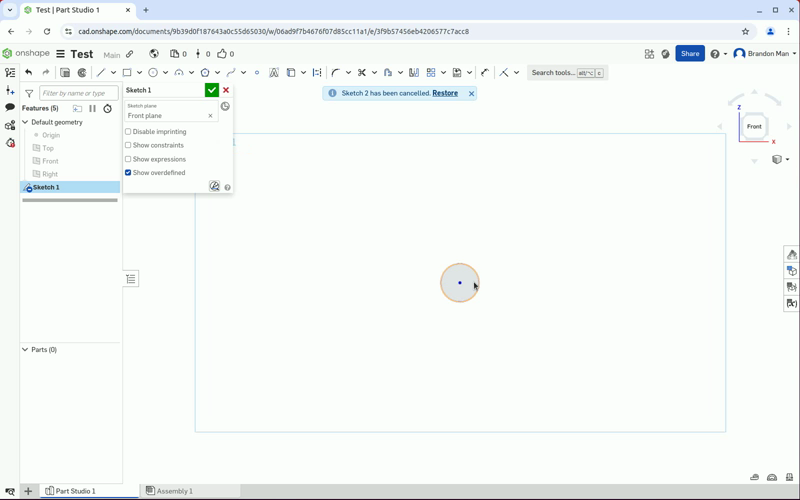
scroll(6)
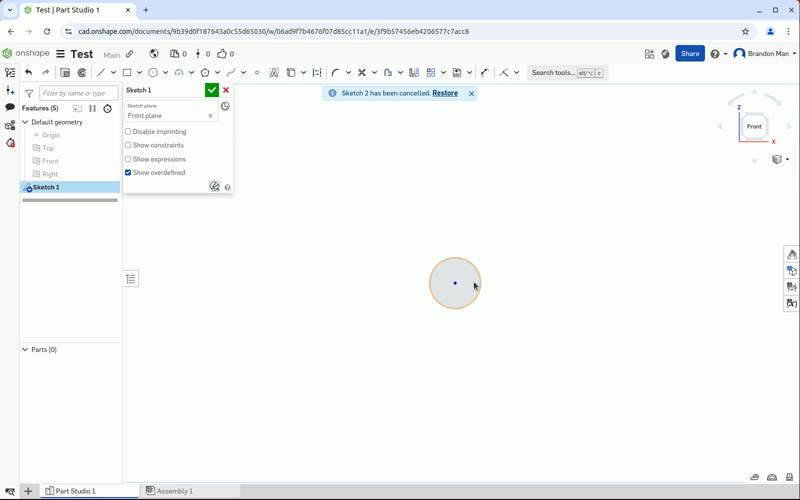
scroll(6)
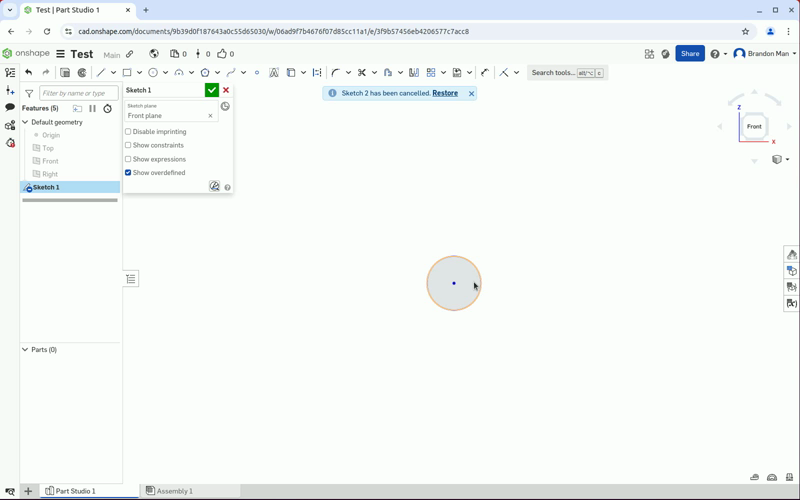
scroll(6)
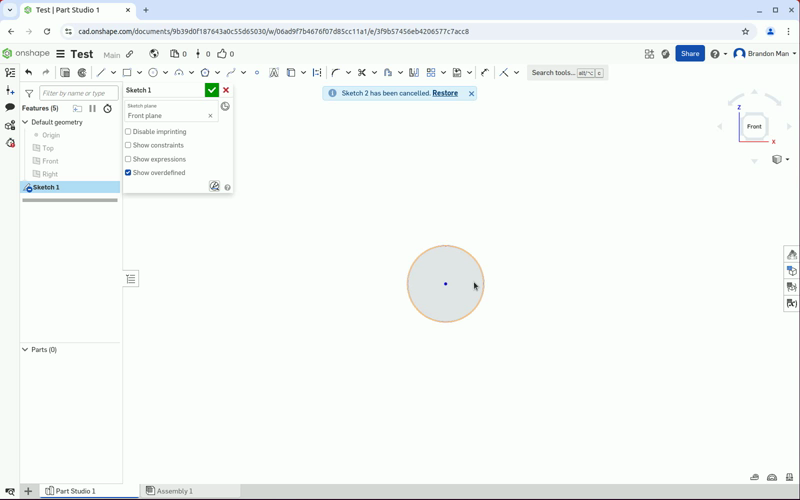
scroll(6)
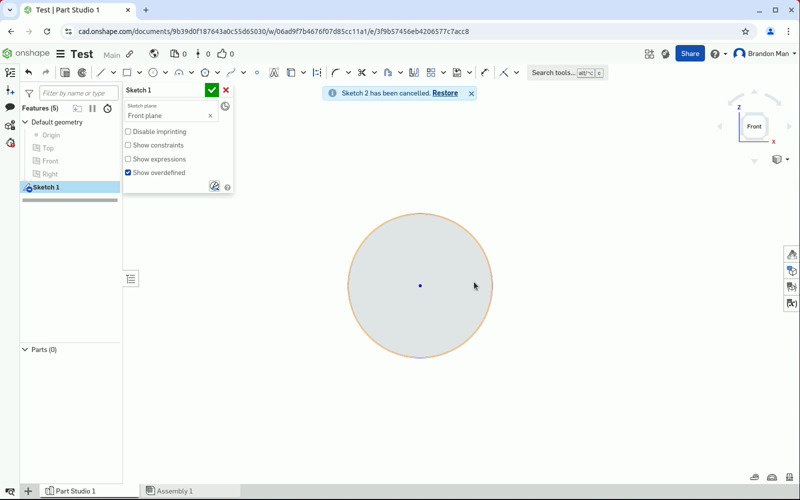
scroll(6)
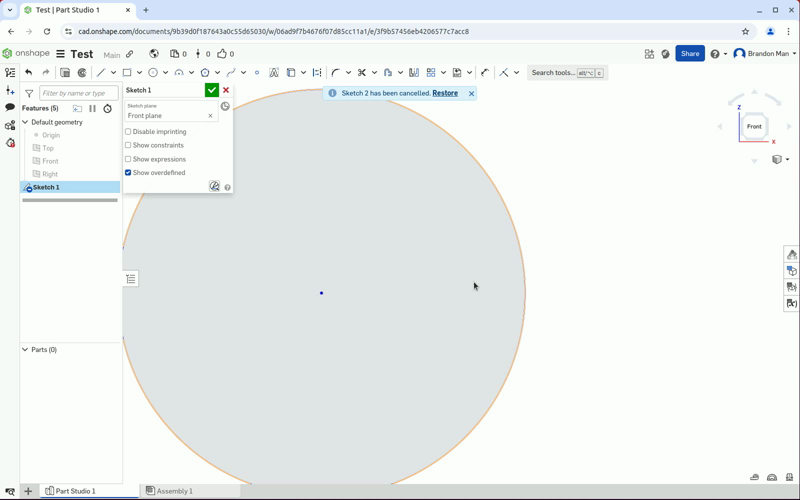
click(474, 281)
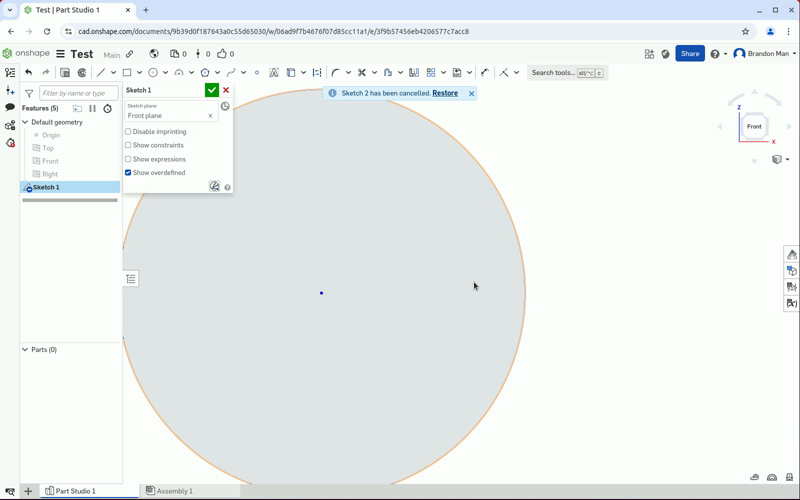
scroll(-6)
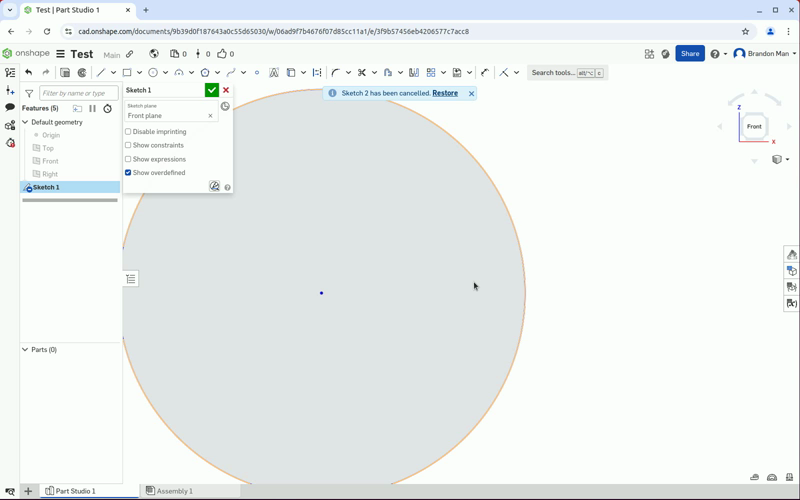
scroll(-6)
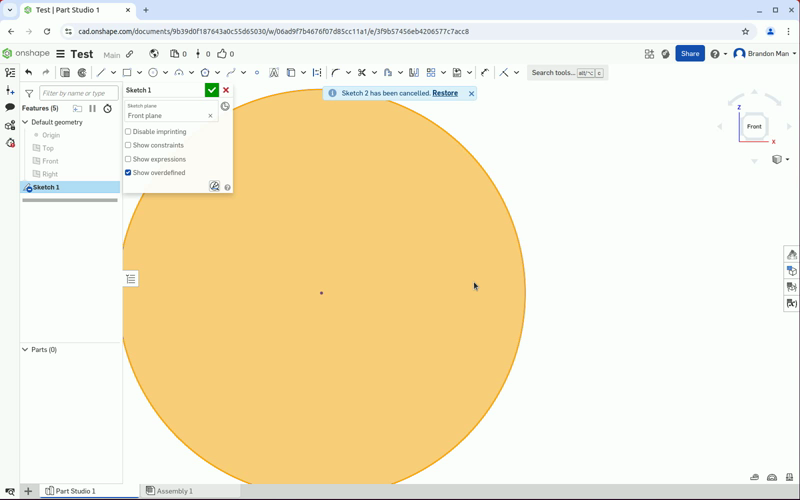
scroll(-6)
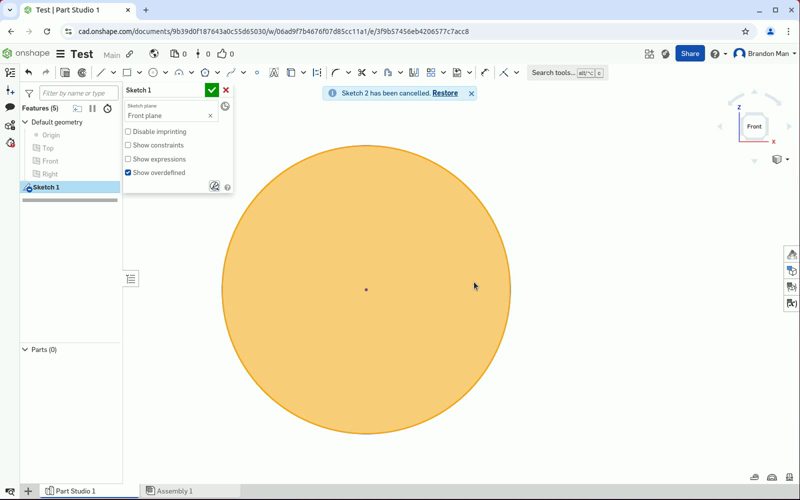
scroll(-6)
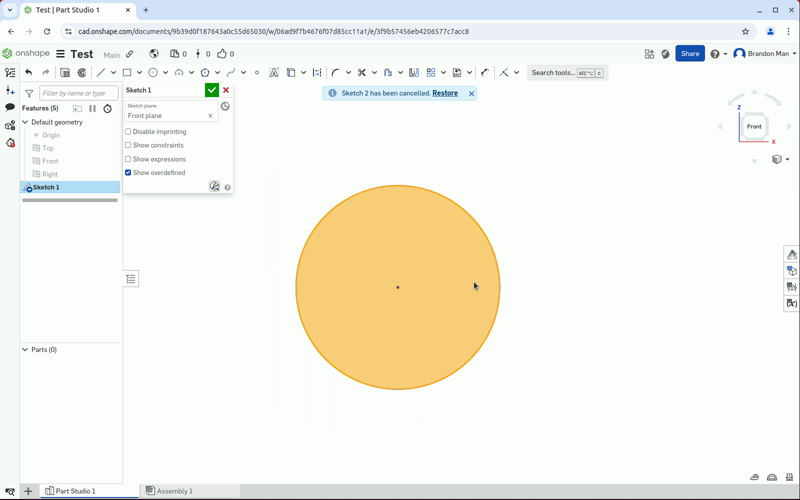
scroll(-6)
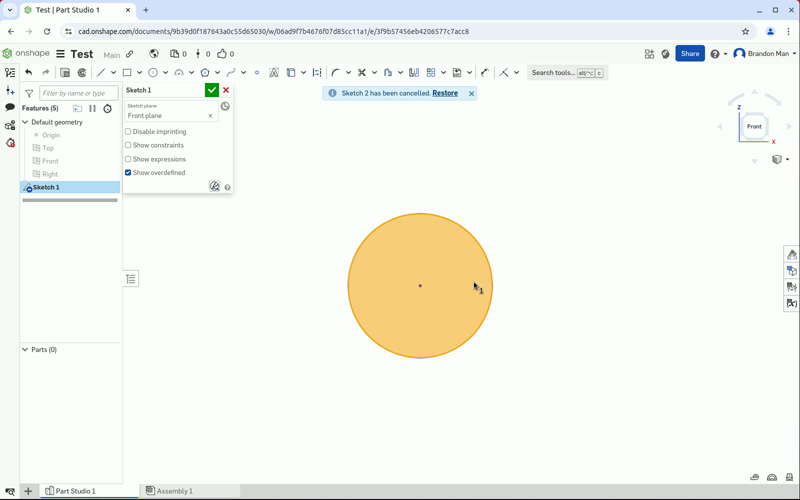
scroll(-6)
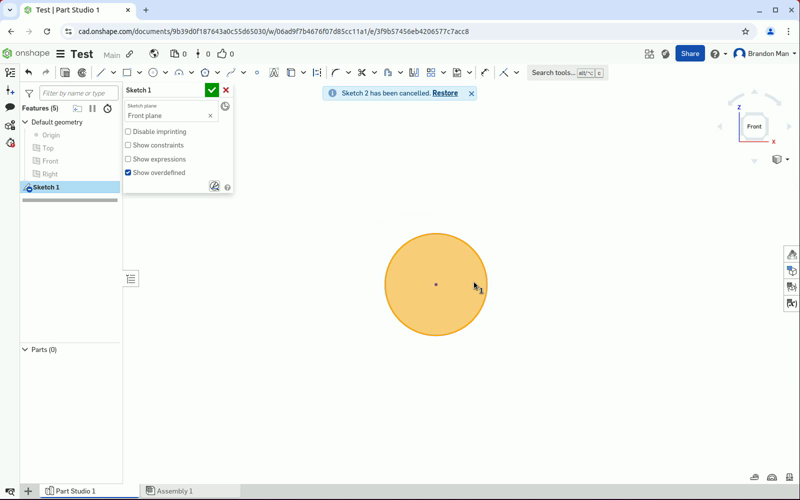
scroll(-6)
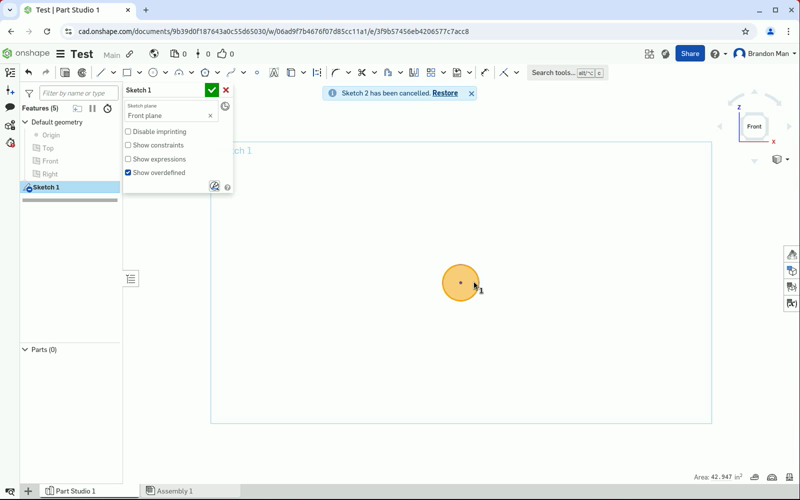
mouse_move(73, 352)
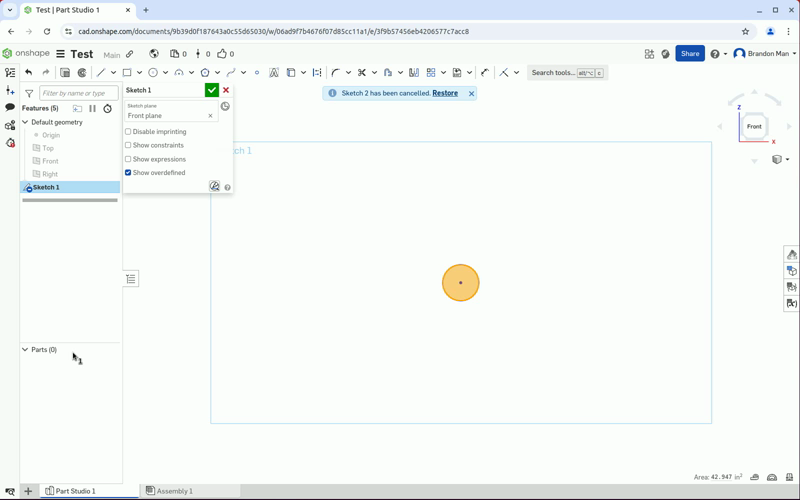
key(shift+y)
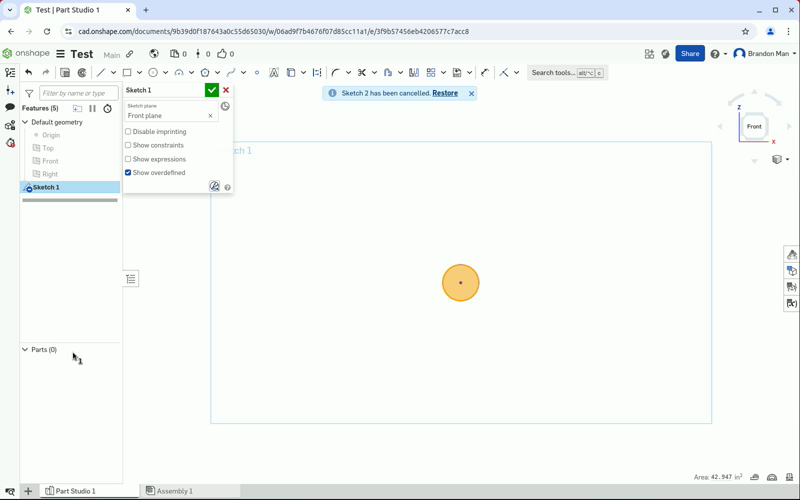
key(shift+e)
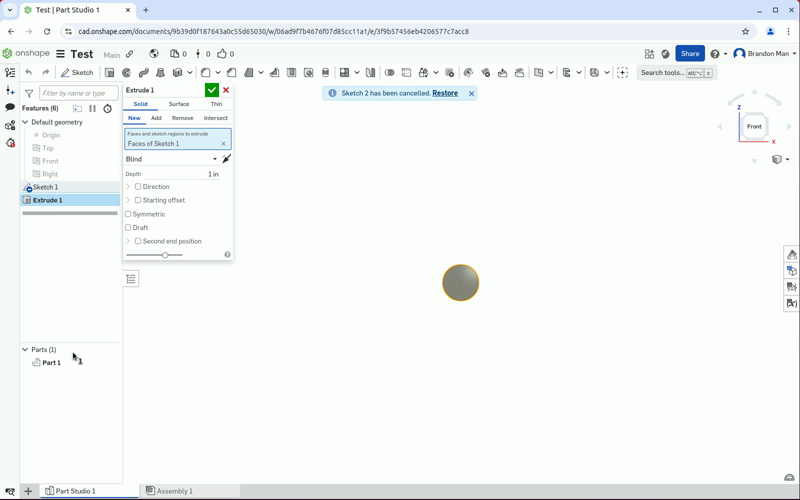
mouse_move(143, 106)
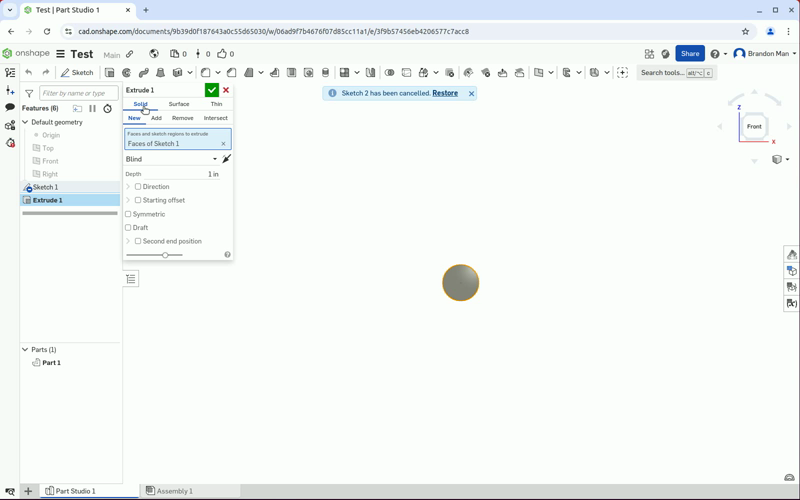
click(143, 106)
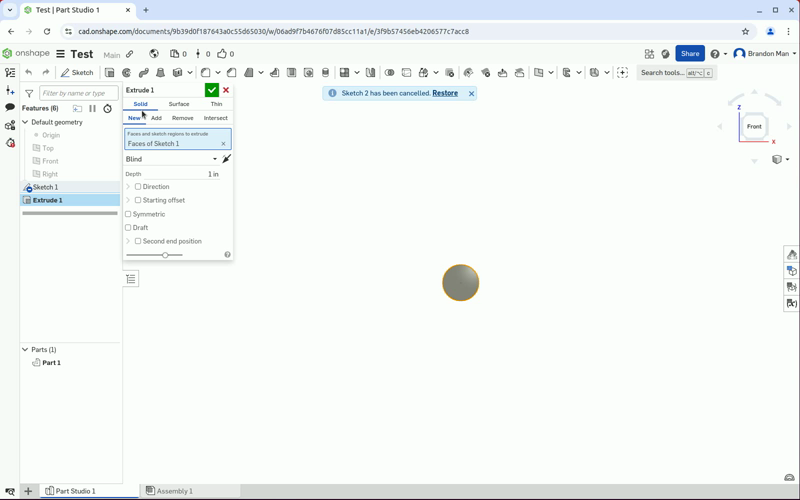
mouse_move(137, 120)
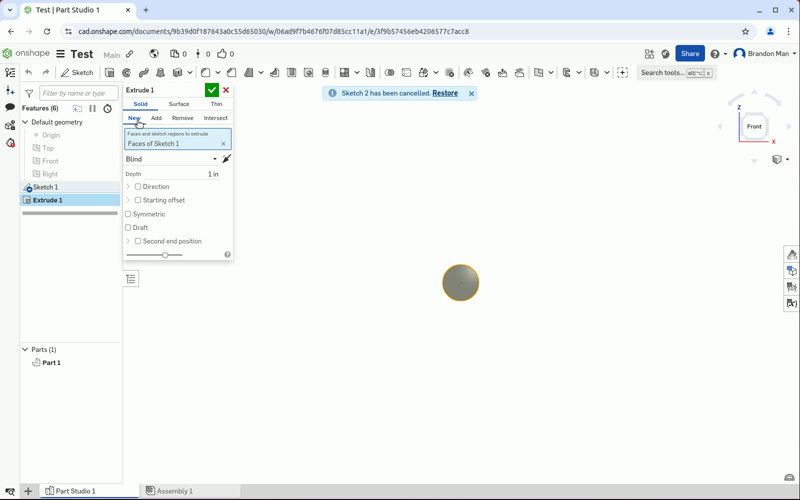
click(137, 120)
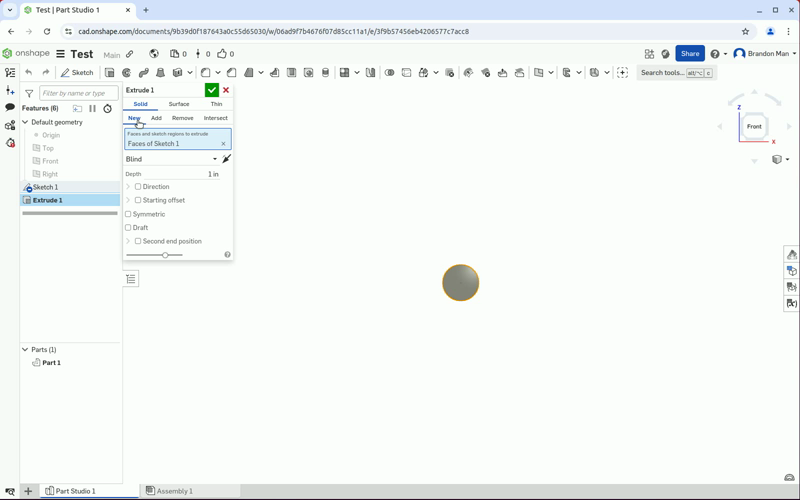
key(tab, 4)
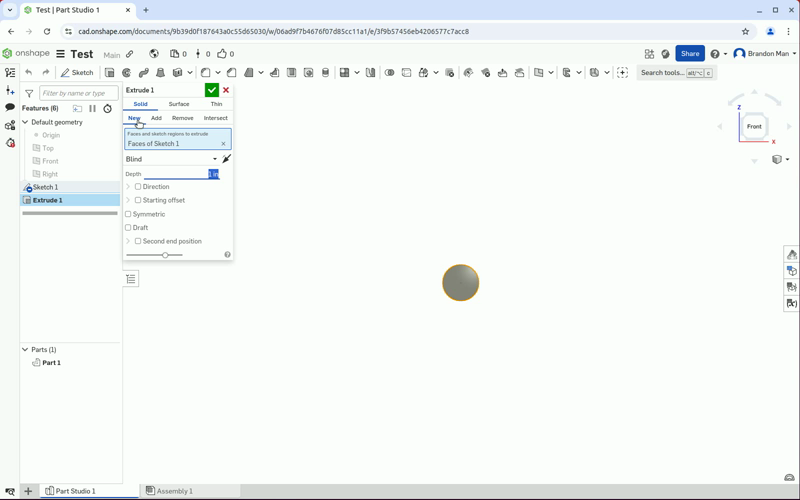
text(23.108)
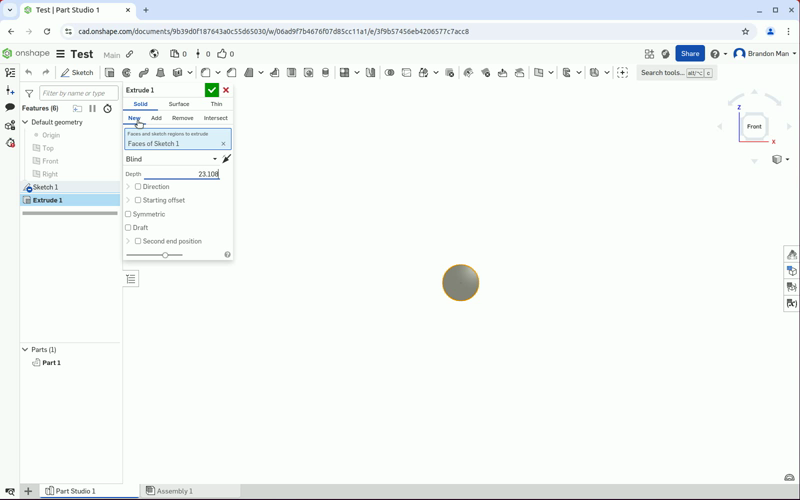
key(enter)
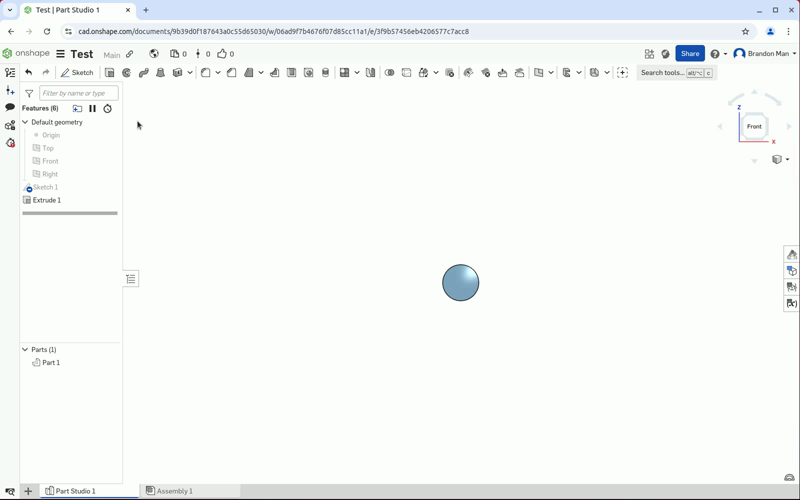
key(shift+h)
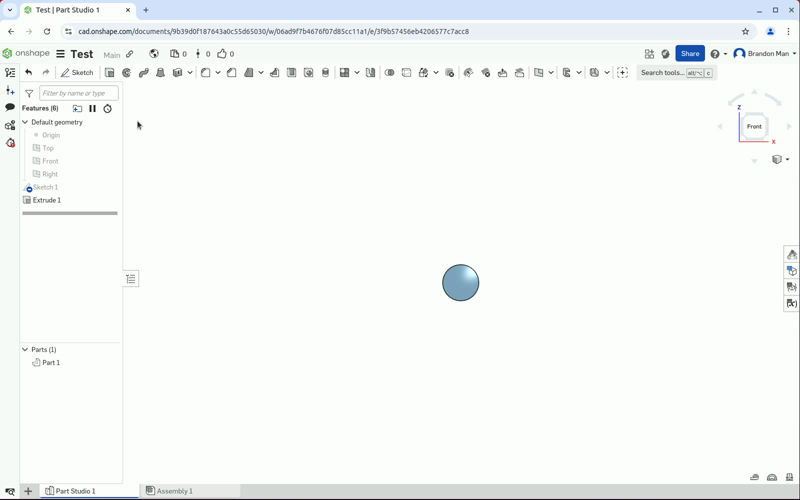
key(shift+h)
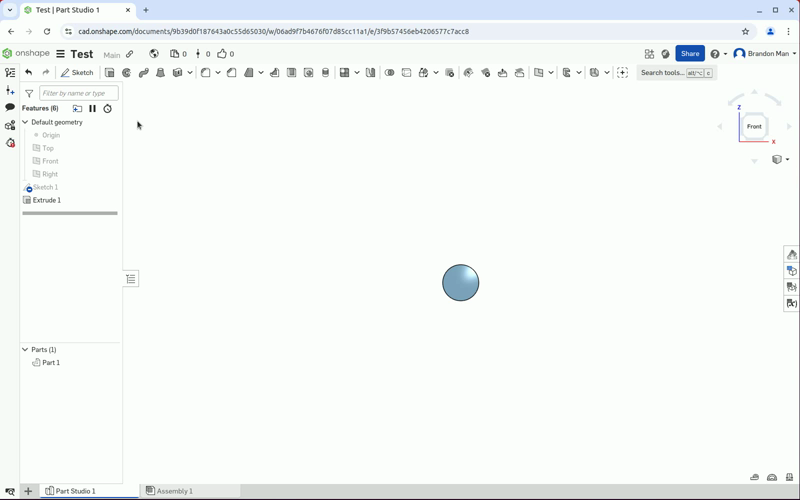
mouse_move(73, 189)
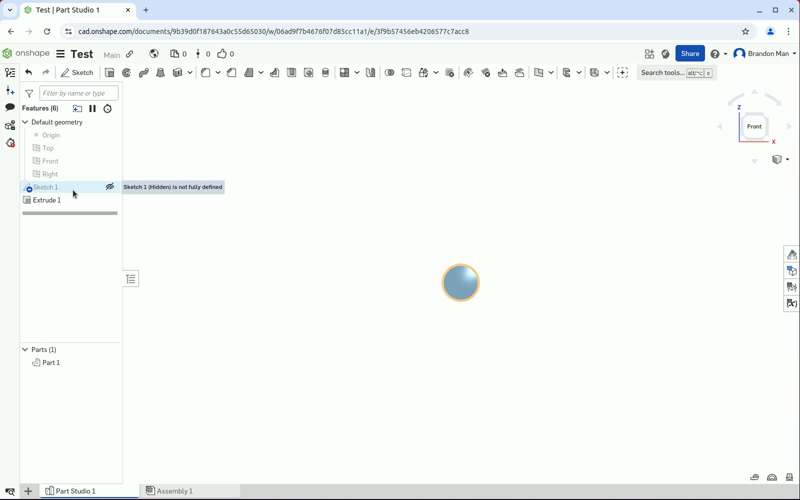
click(73, 189)
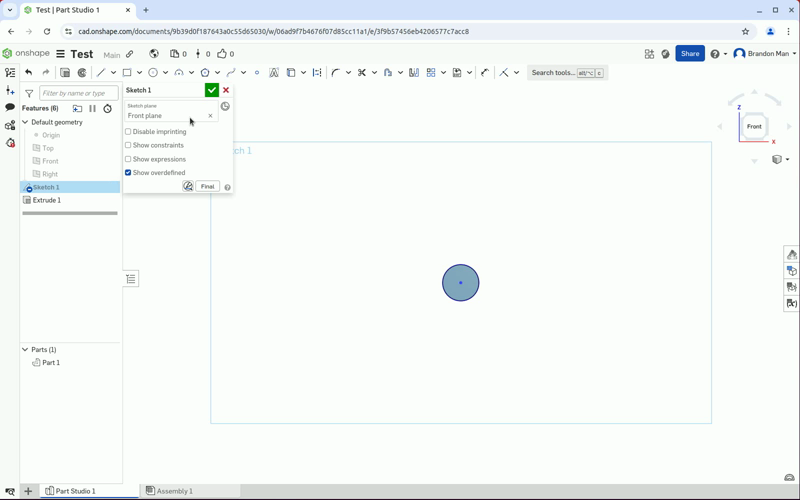
mouse_move(229, 92)
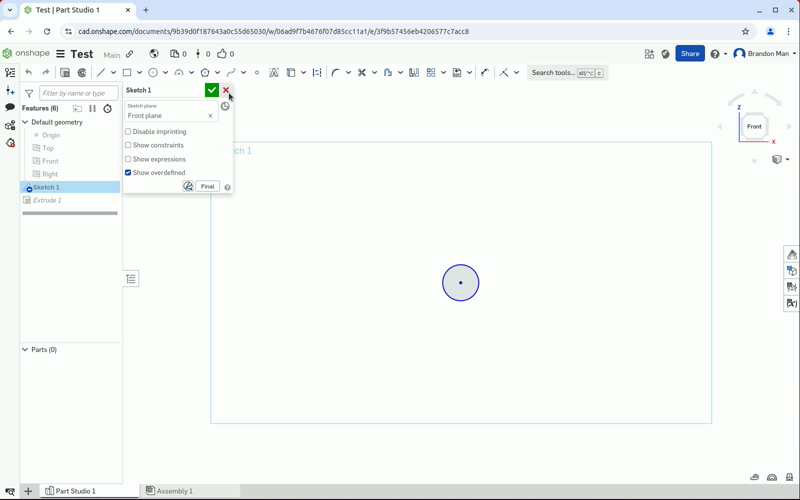
click(229, 92)
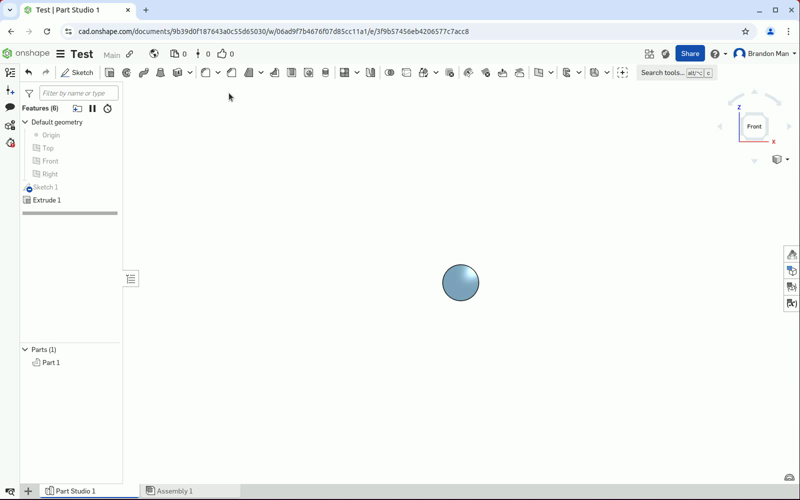
mouse_move(73, 352)
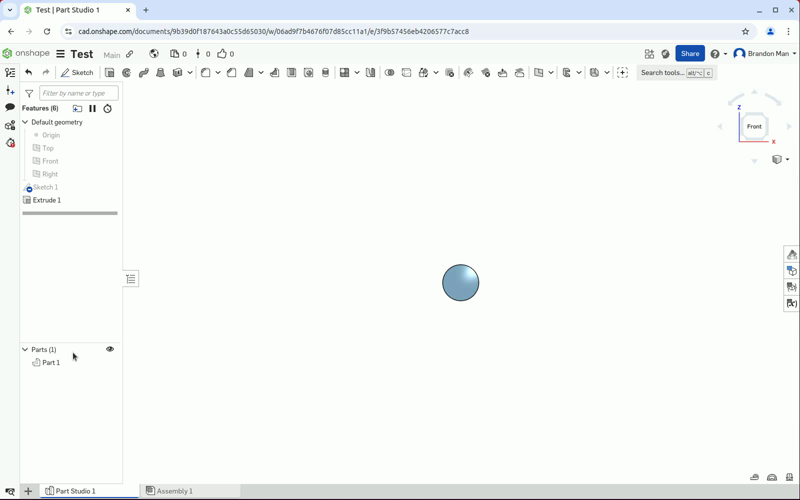
key(y)
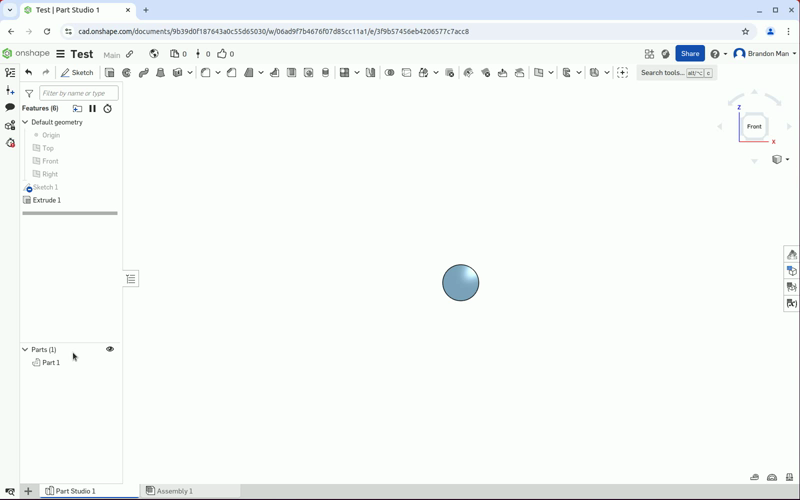
key(shift+p)
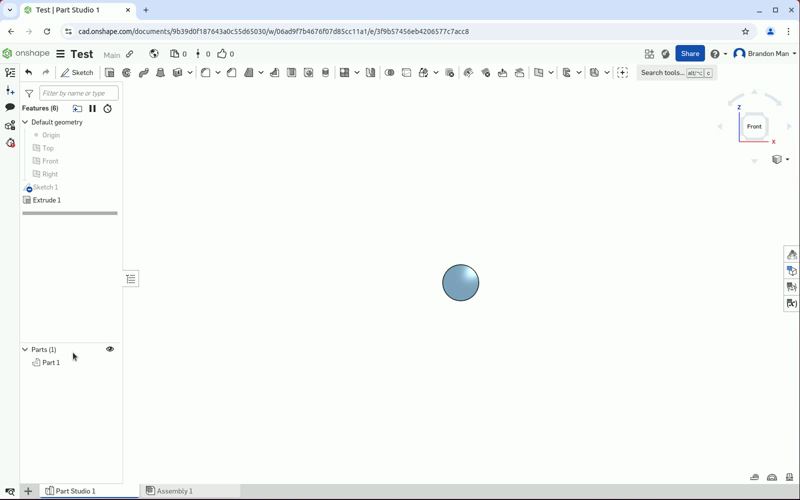
key(space)
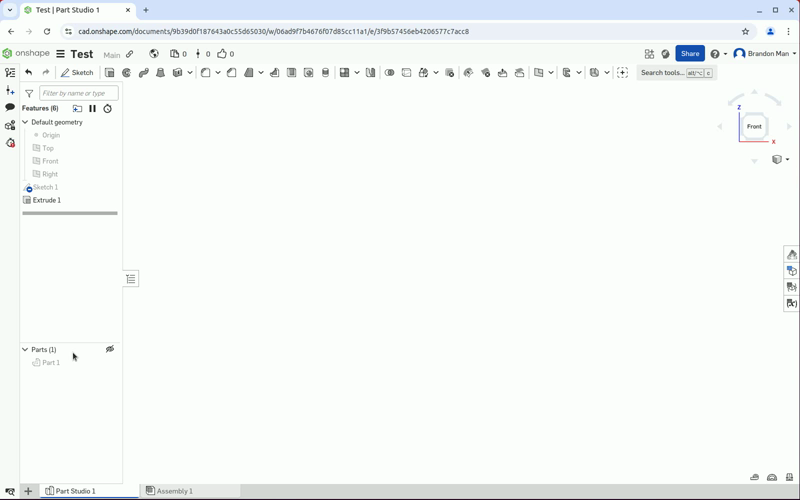
key_down(shift)
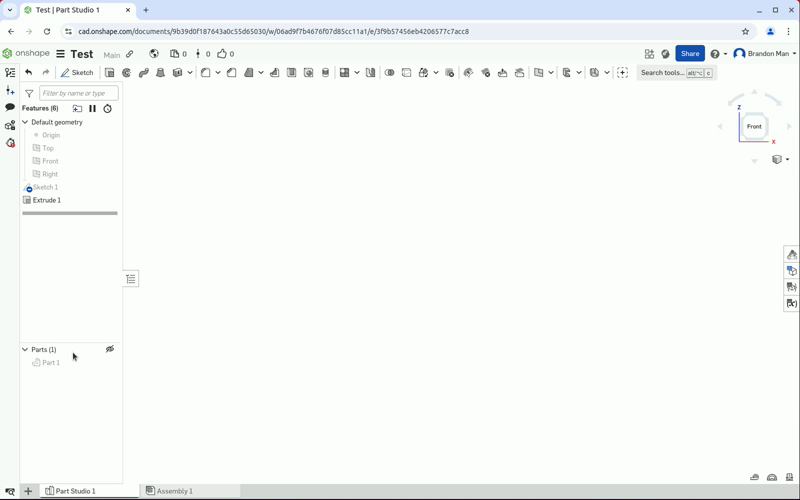
key(left)
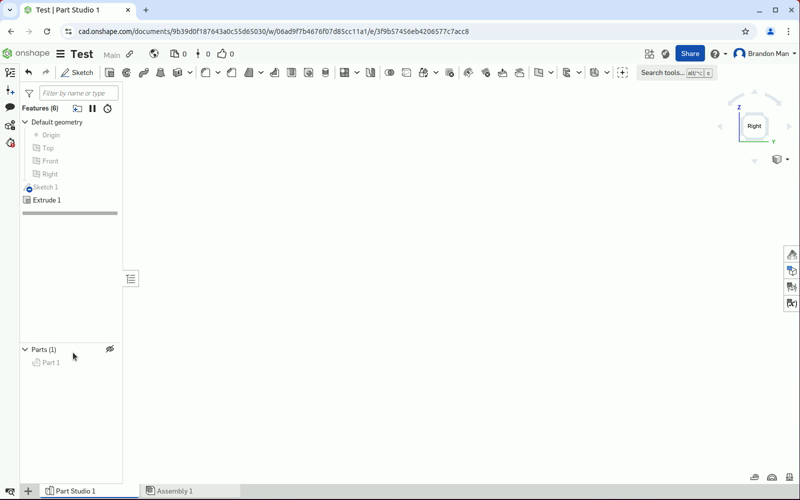
key_up(shift)
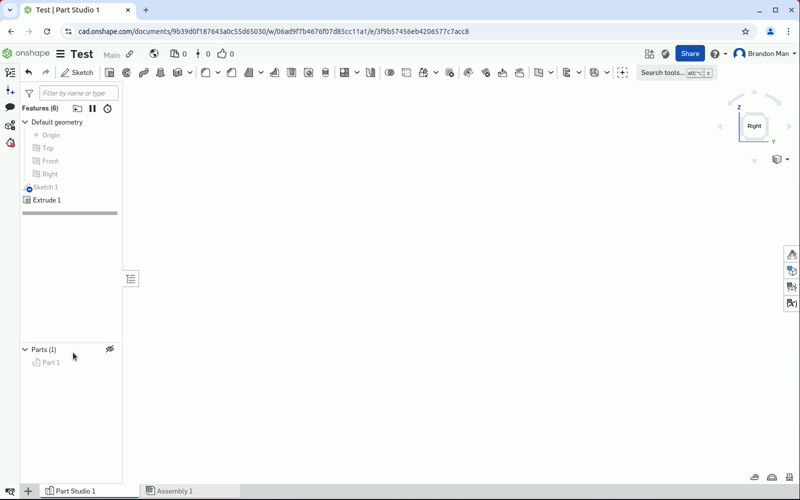
mouse_move(73, 352)
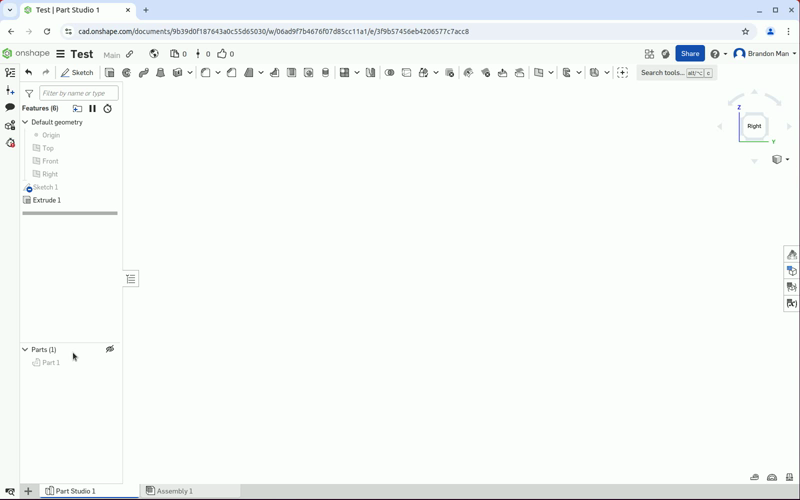
key(shift+y)
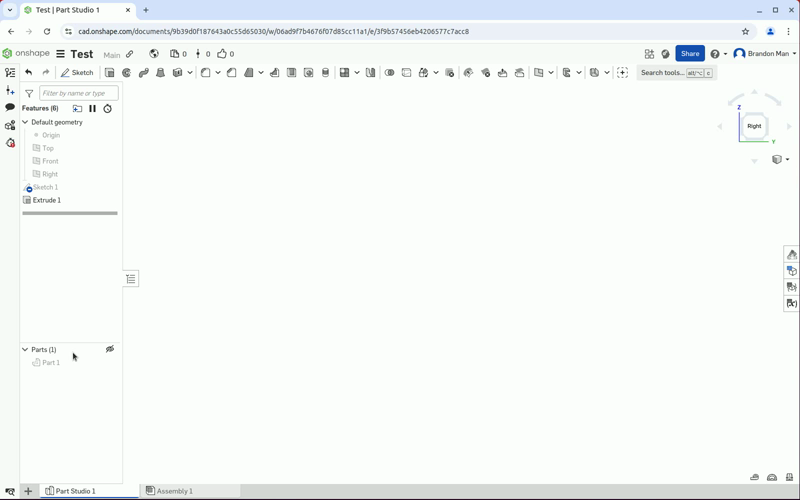
key(shift+s)
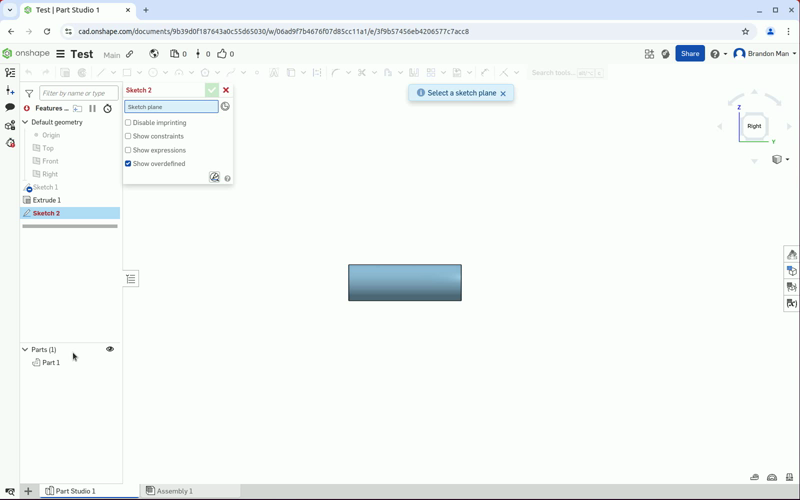
mouse_move(73, 176)
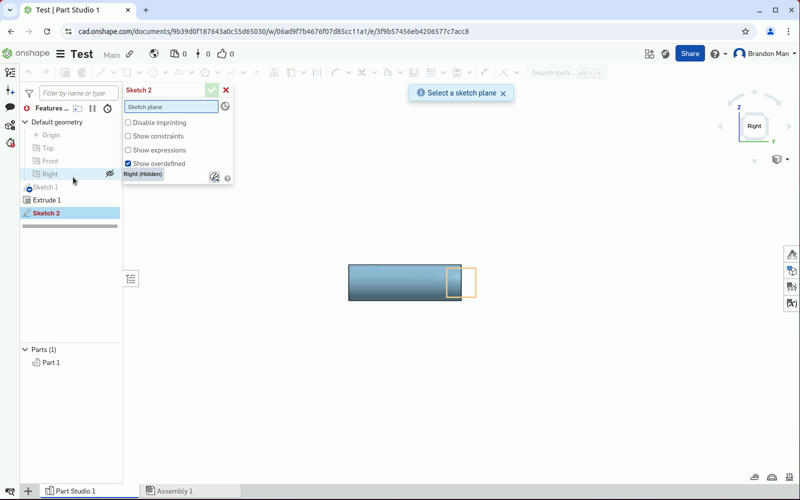
click(73, 176)
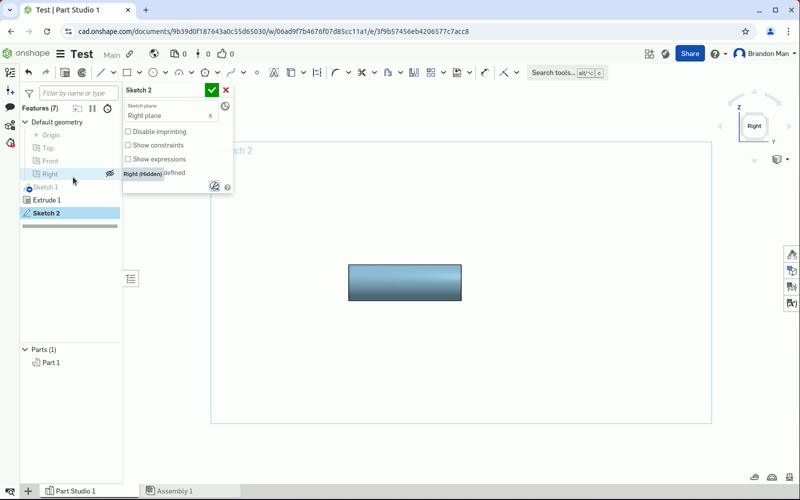
mouse_move(73, 352)
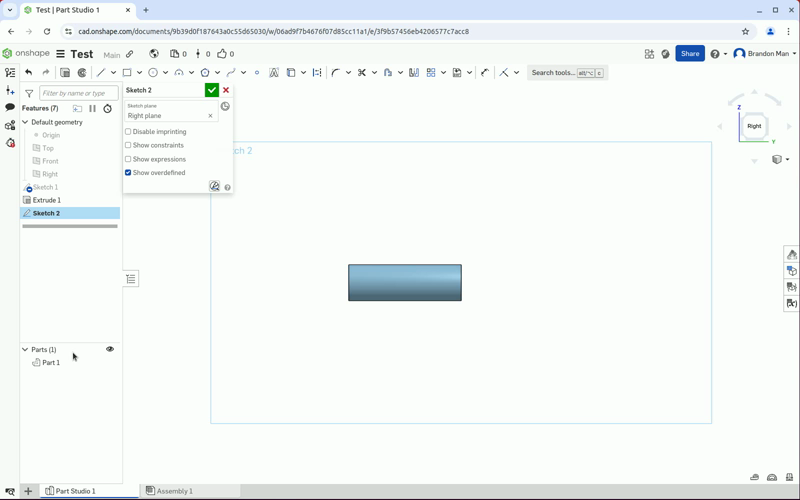
key(y)
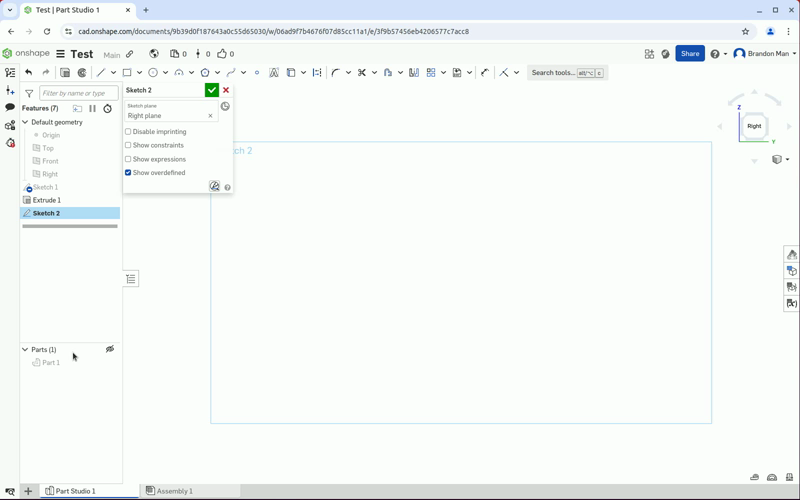
key(c)
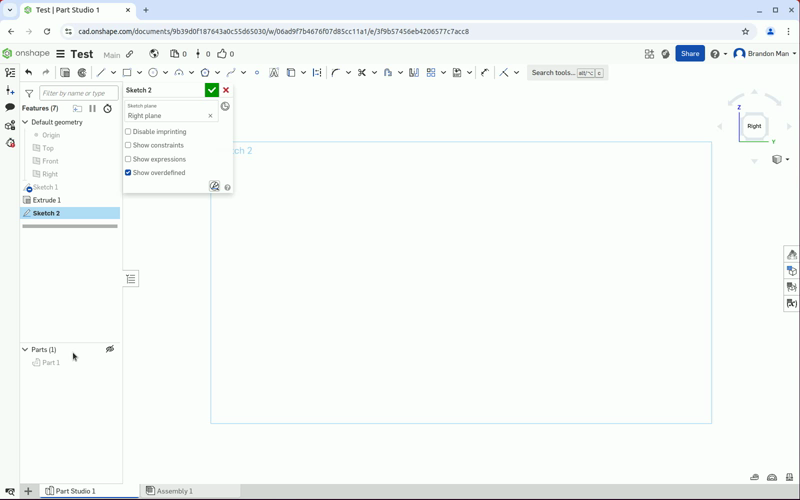
key_down(shift)
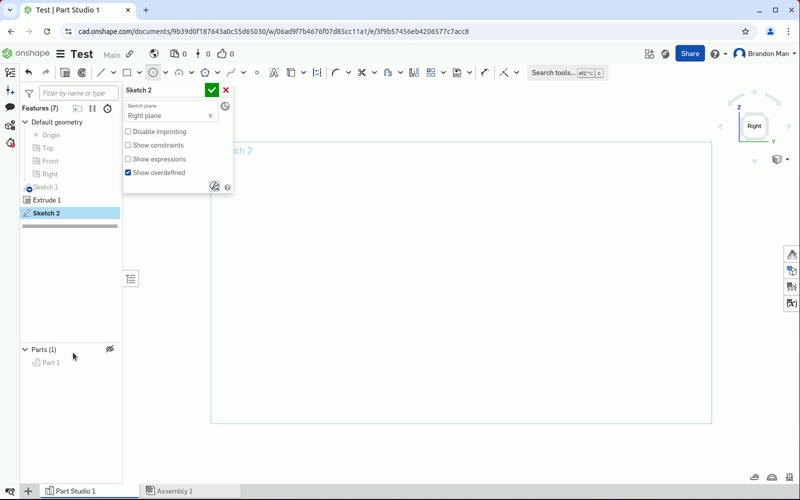
mouse_move(461, 282)
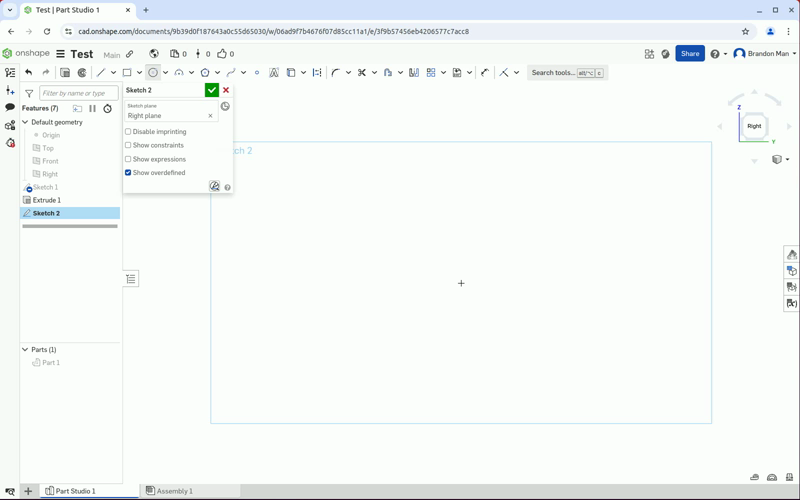
click(461, 282)
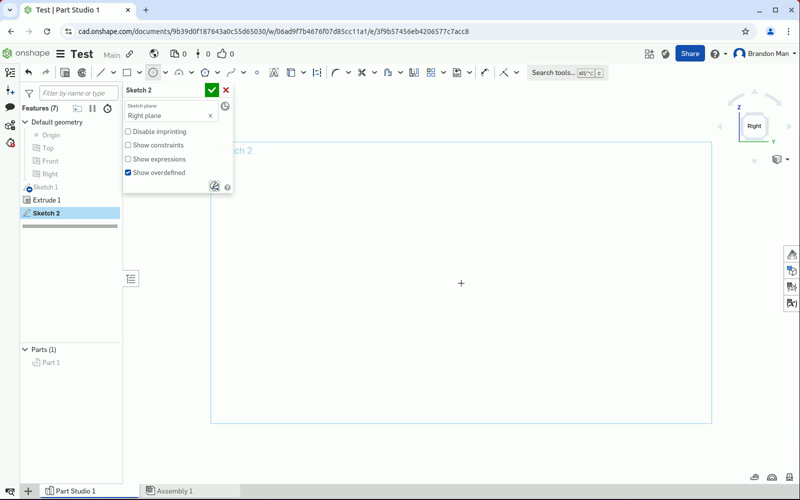
key_up(shift)
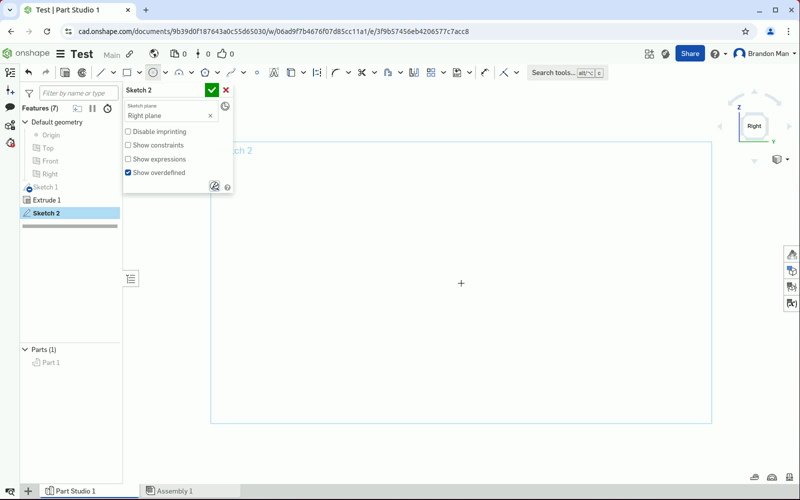
mouse_move(517, 282)
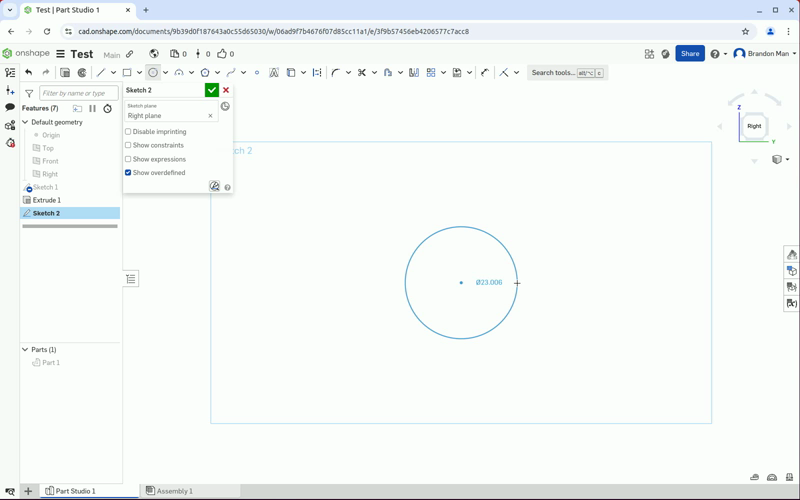
click(517, 282)
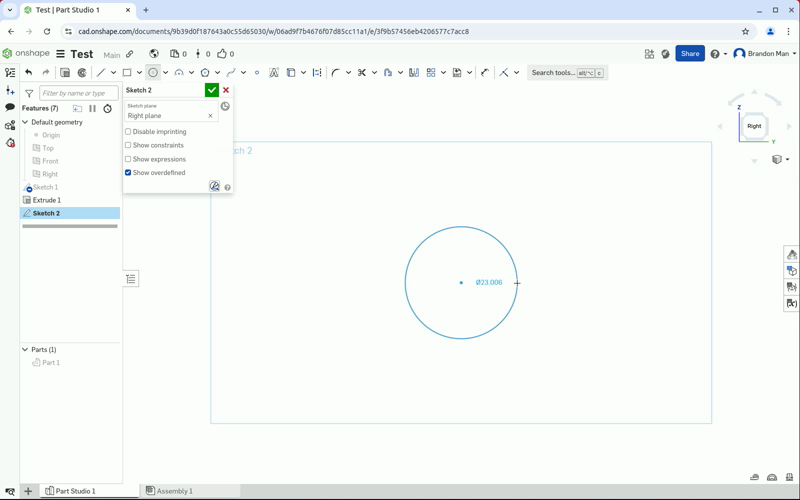
key(esc)
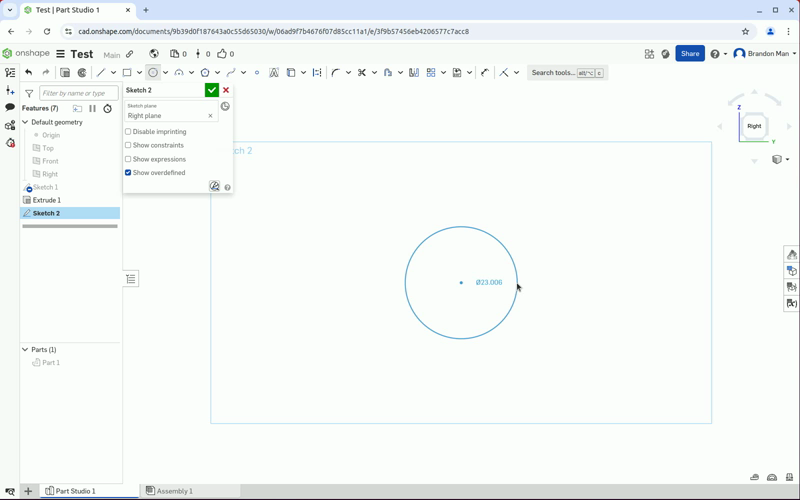
mouse_move(477, 321)
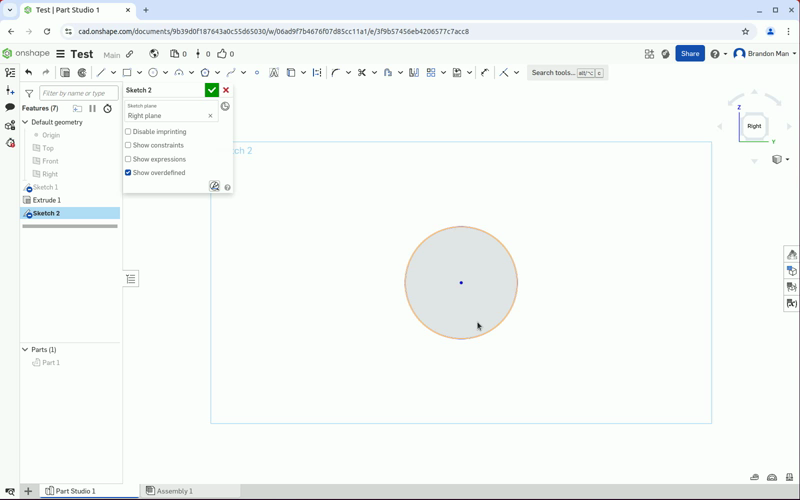
click(477, 321)
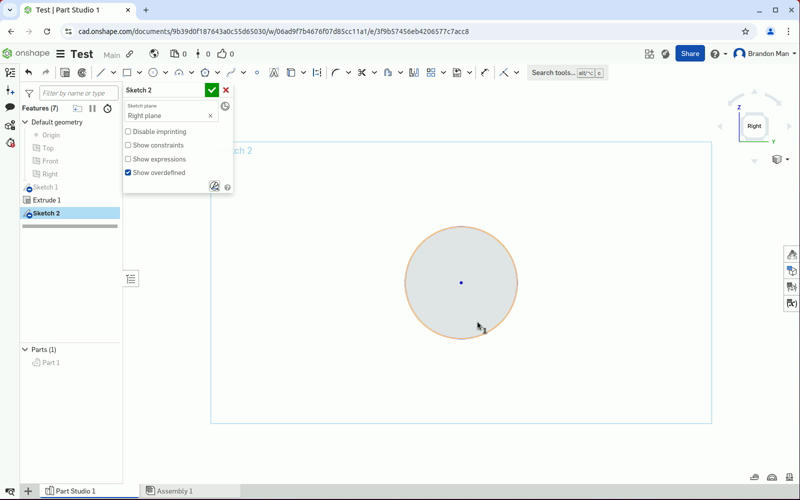
mouse_move(73, 352)
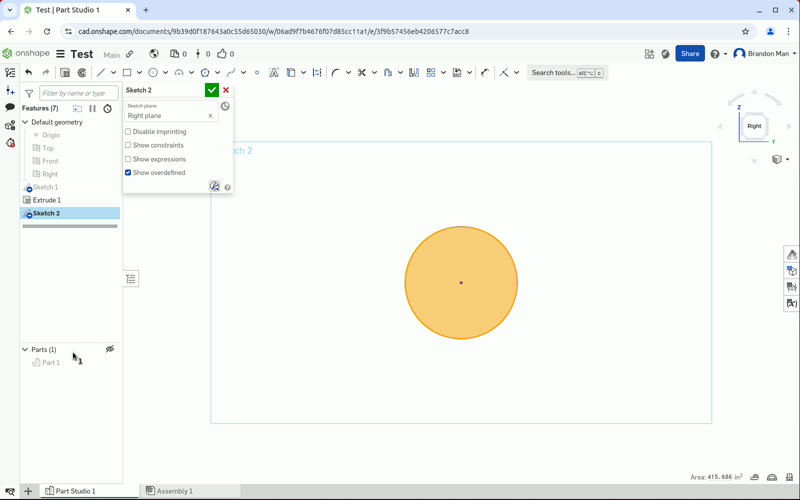
key(shift+y)
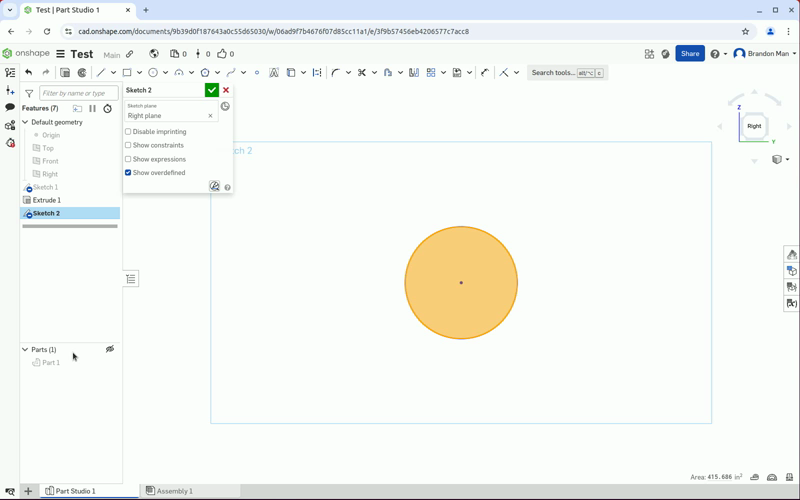
key(shift+e)
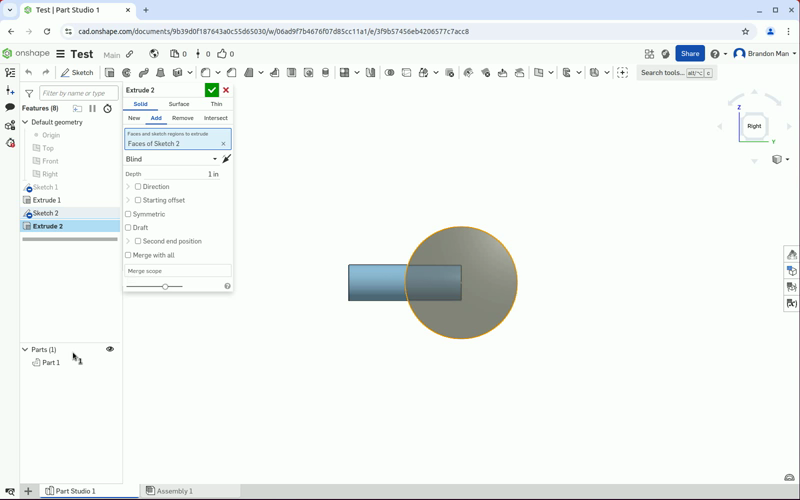
mouse_move(143, 106)
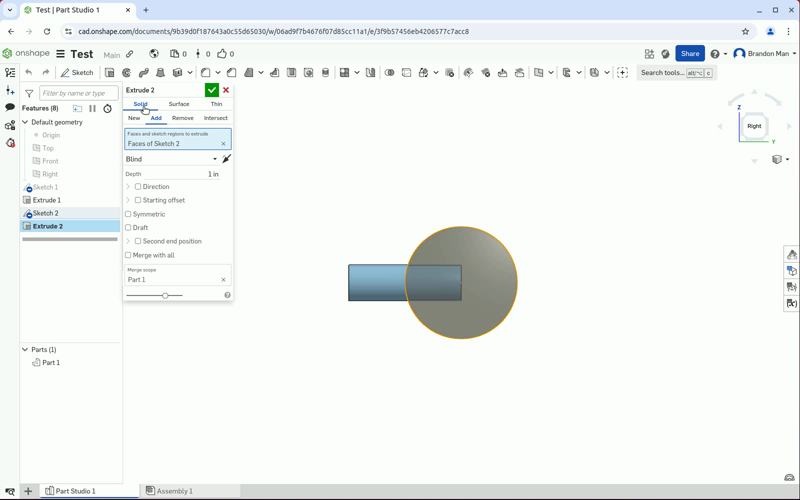
click(143, 106)
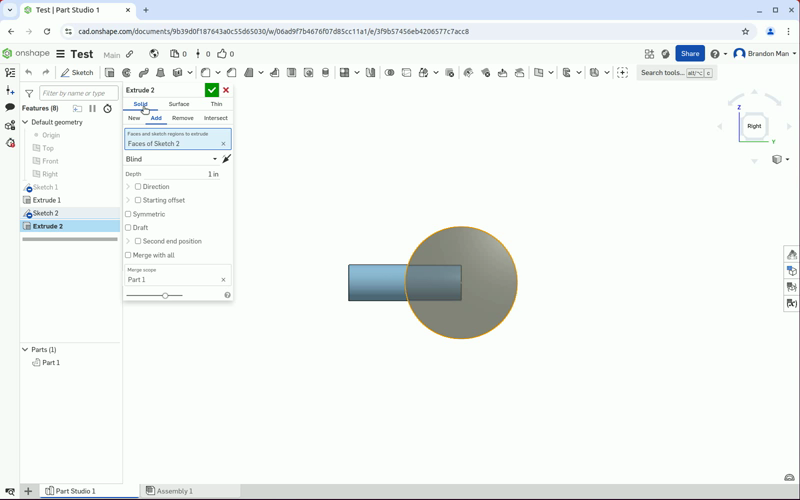
mouse_move(137, 120)
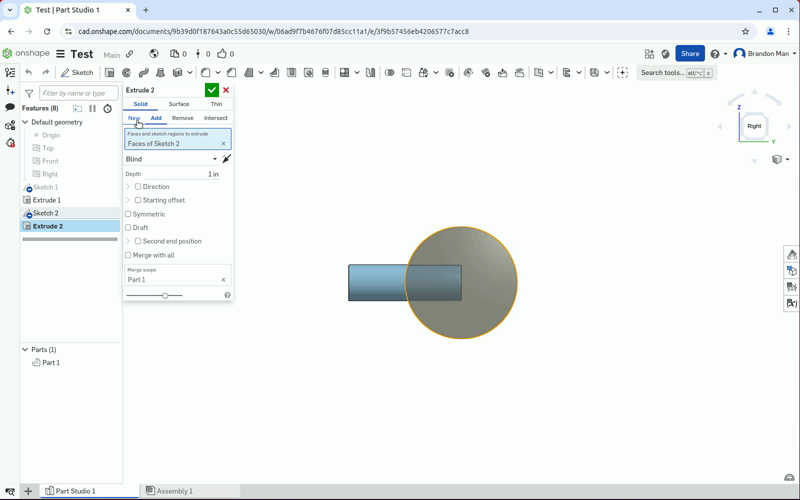
click(137, 120)
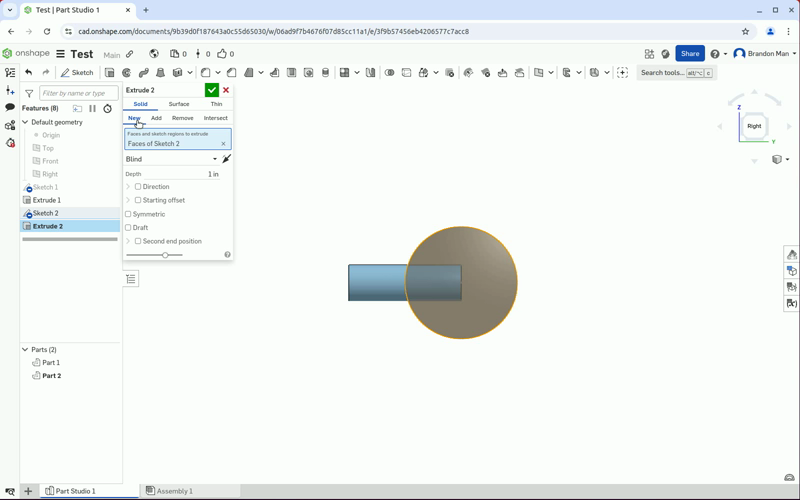
key(tab, 4)
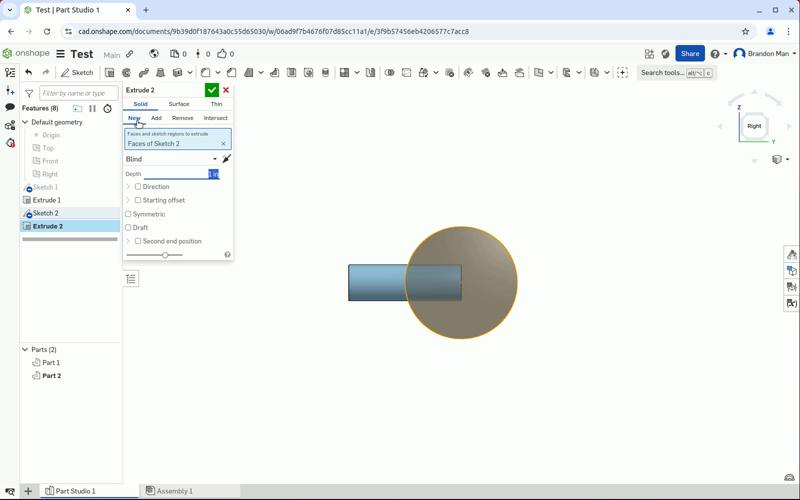
text(7.222)
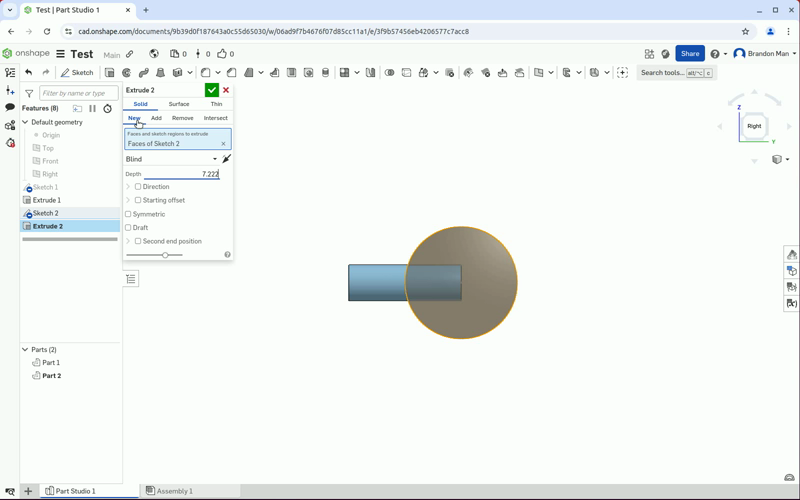
key(tab, 3)
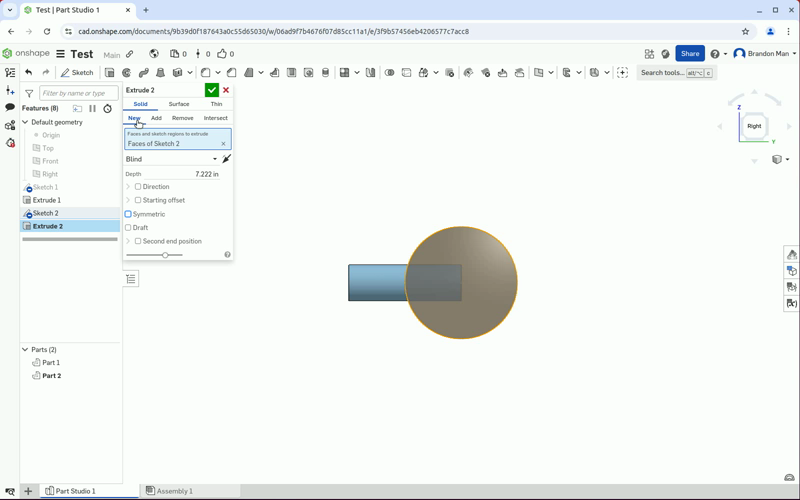
key(space)
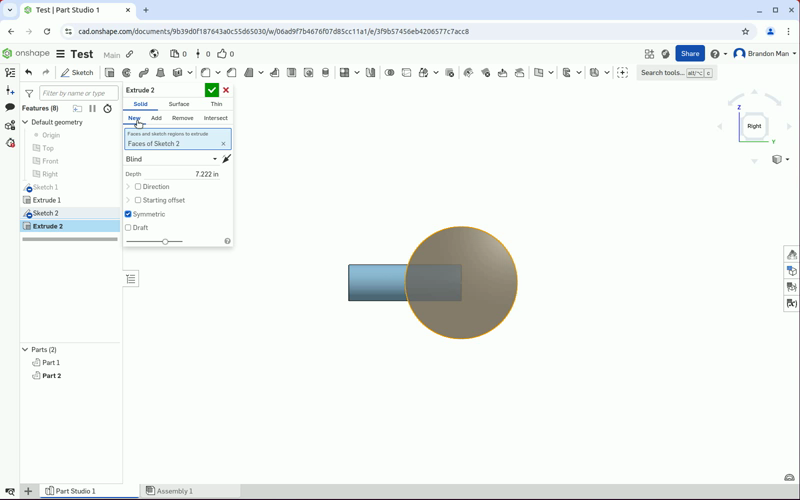
key(enter)
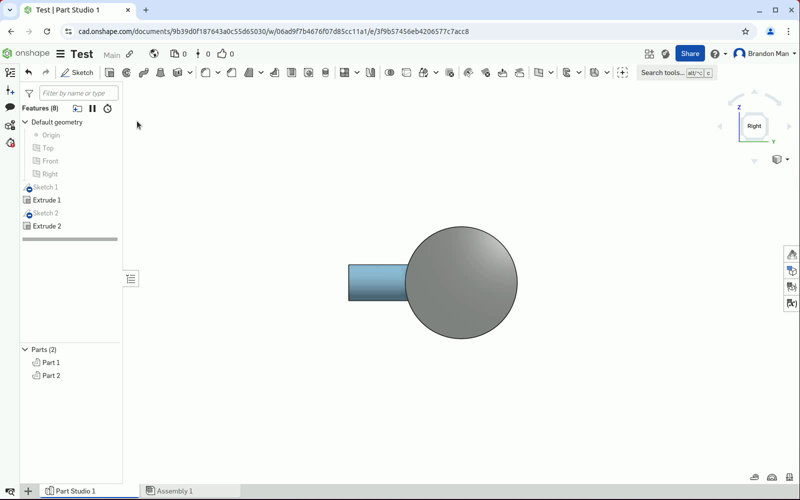
key(shift+h)
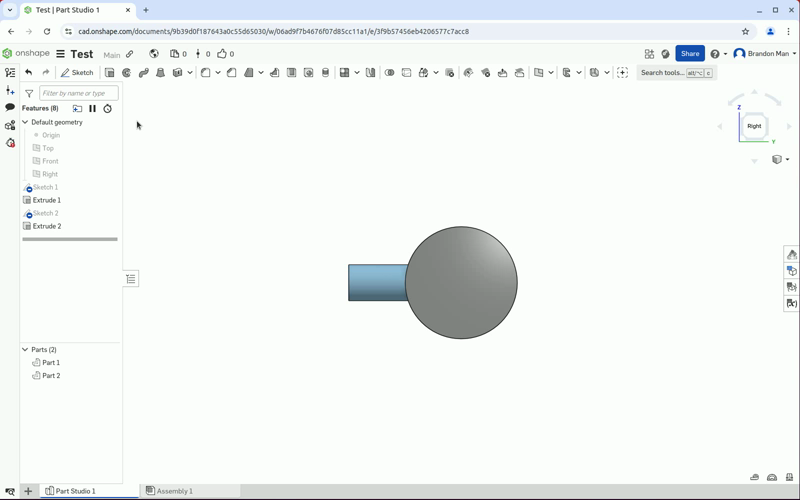
key(shift+h)
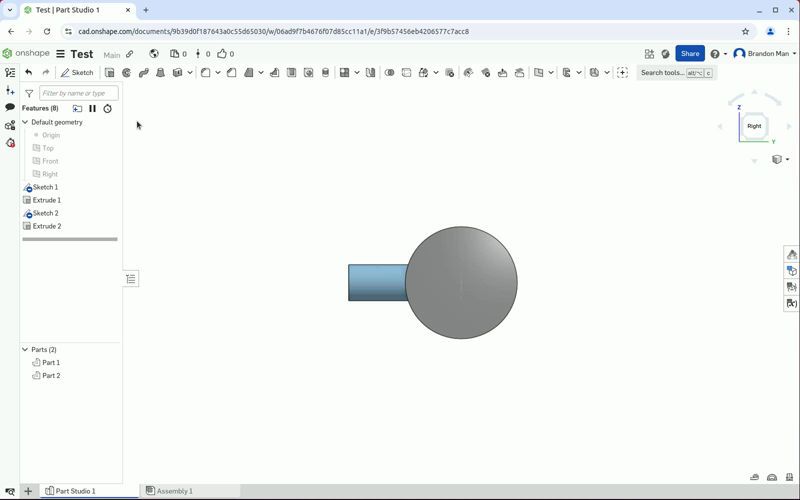
key(shift+7)
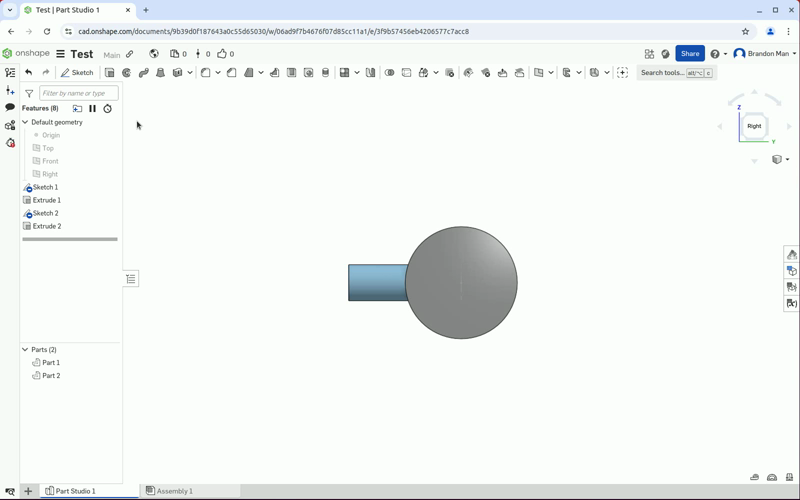
key(right, 2)
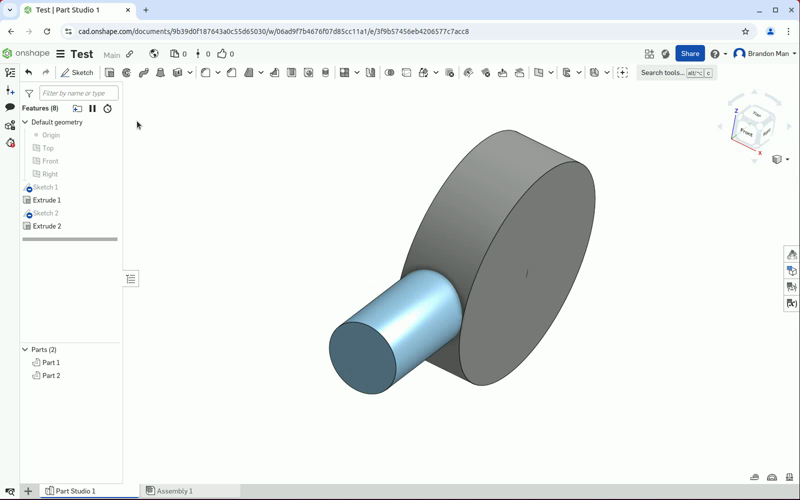
key(down, 2)
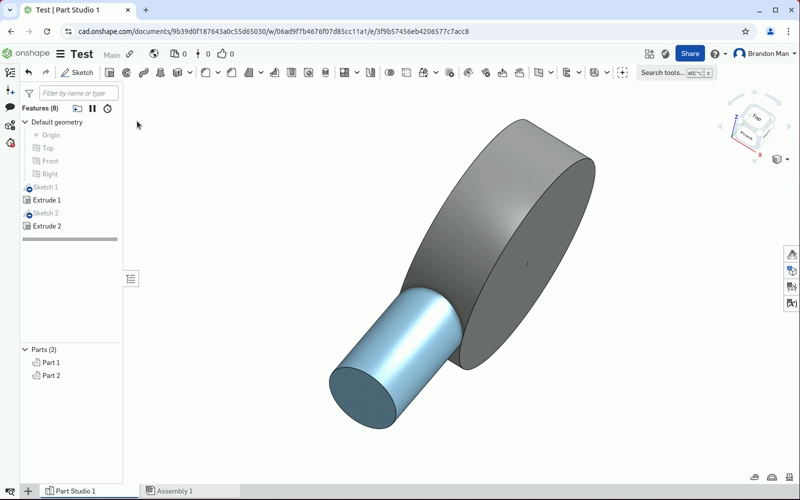
key(up, 2)
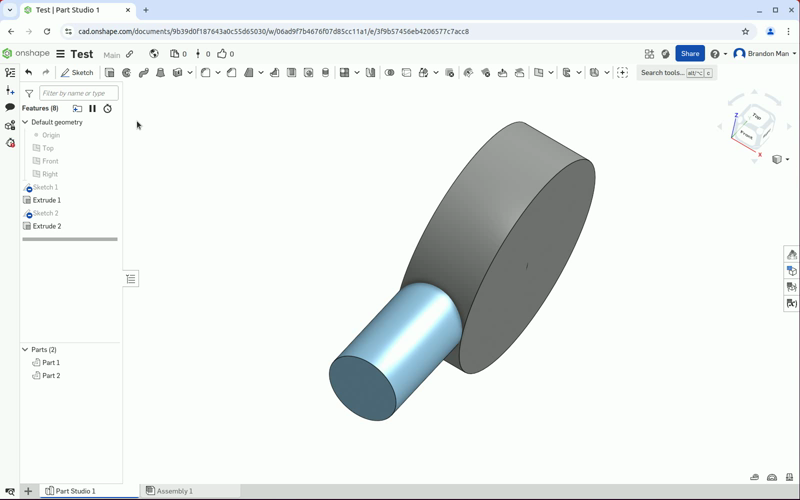
key(left, 2)
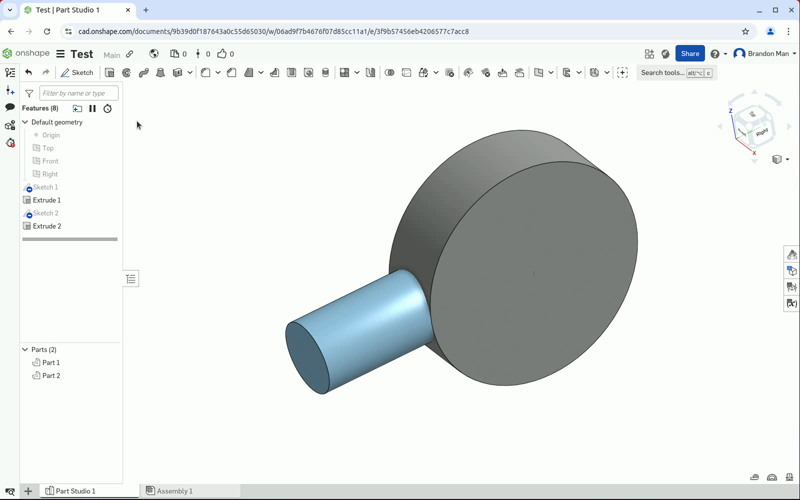
mouse_move(73, 189)
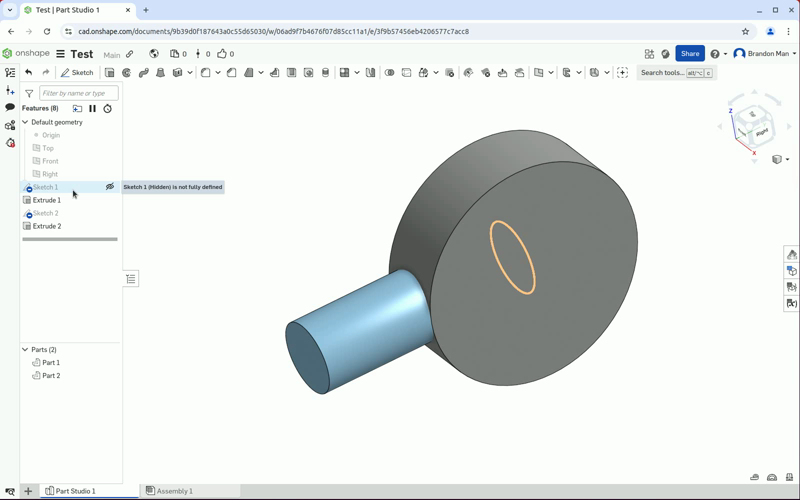
click(73, 189)